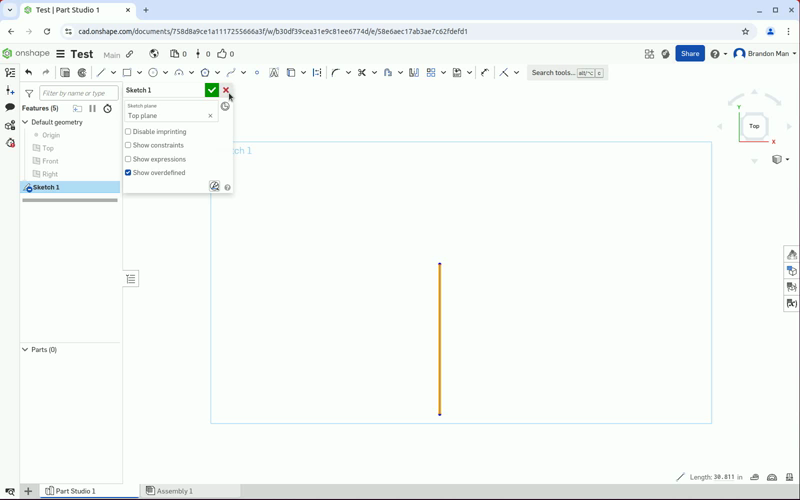
key(shift+h)
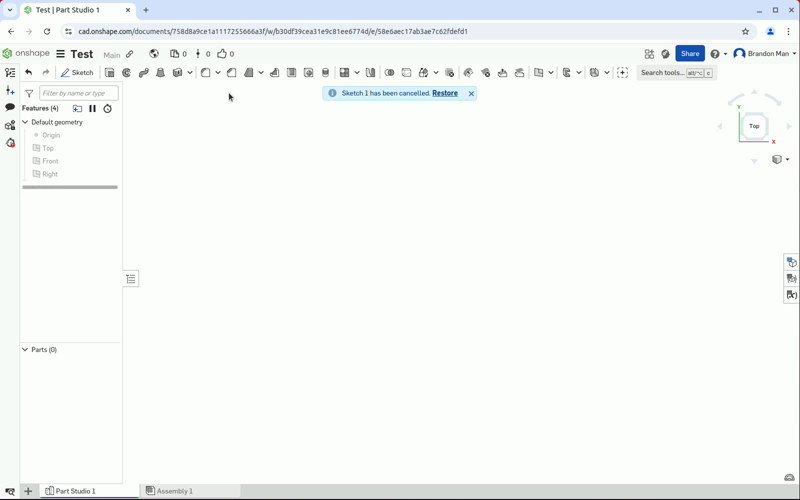
mouse_move(73, 352)
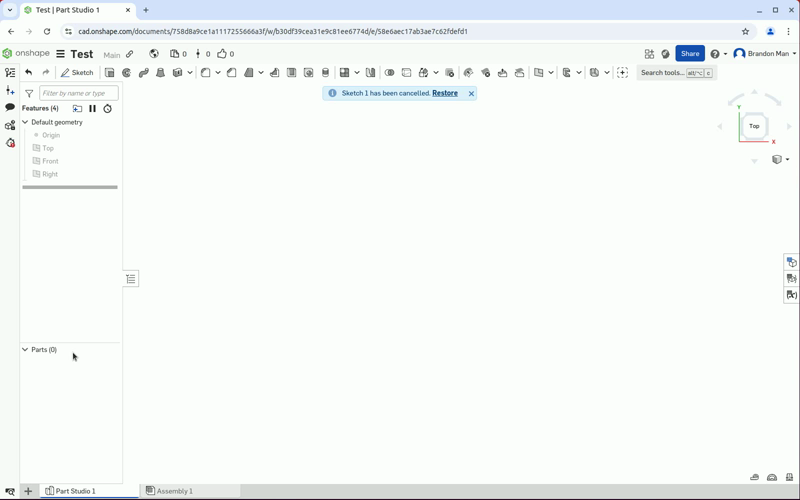
key(y)
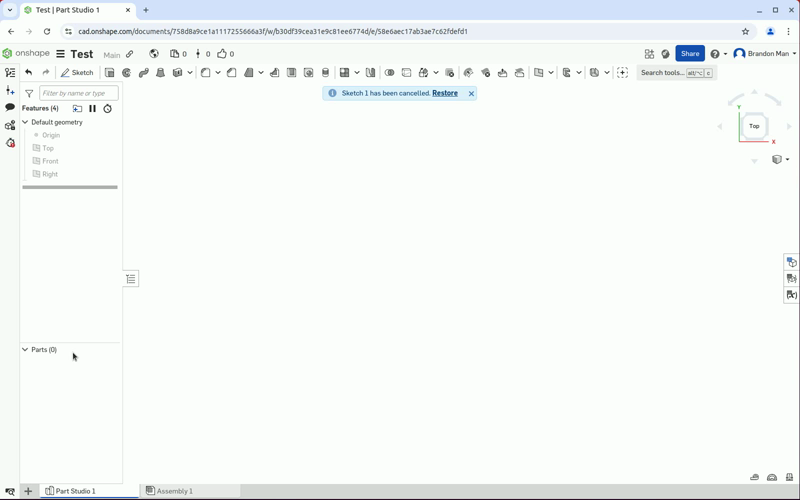
key(shift+p)
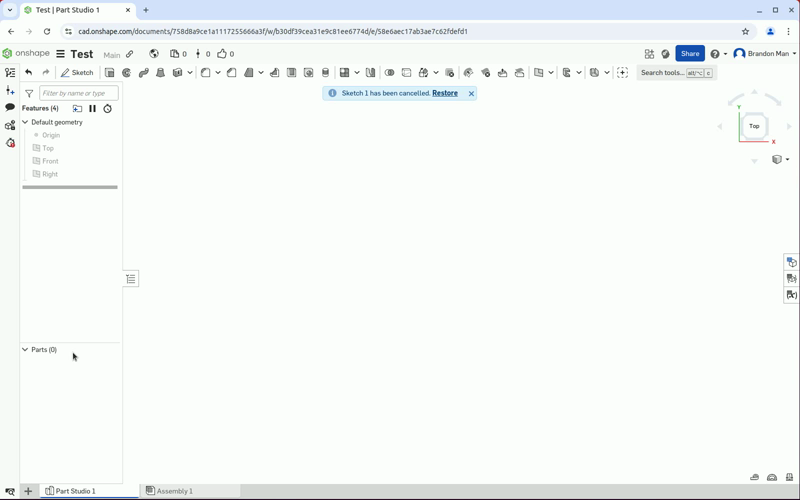
key(space)
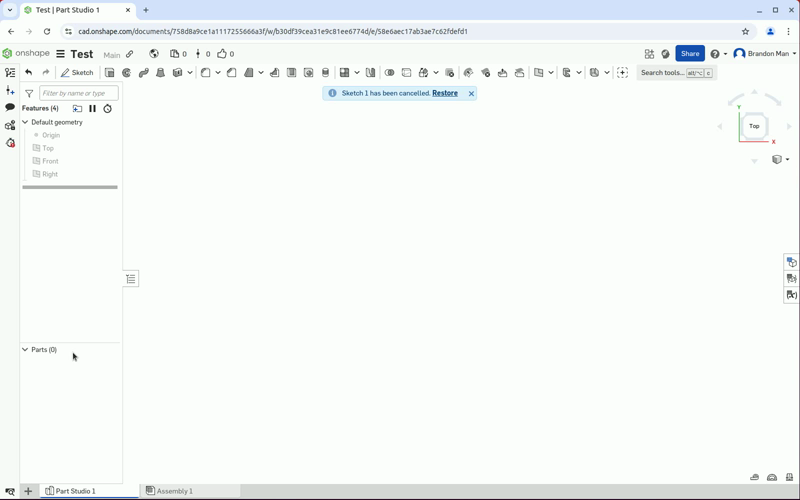
key_down(shift)
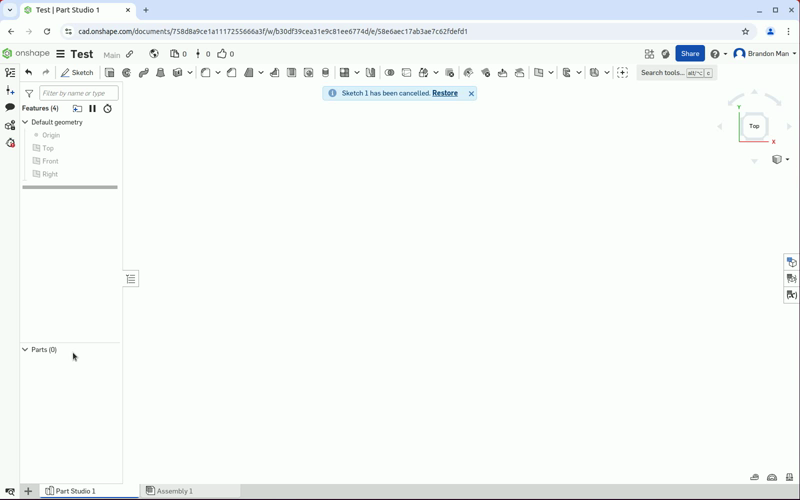
key(up)
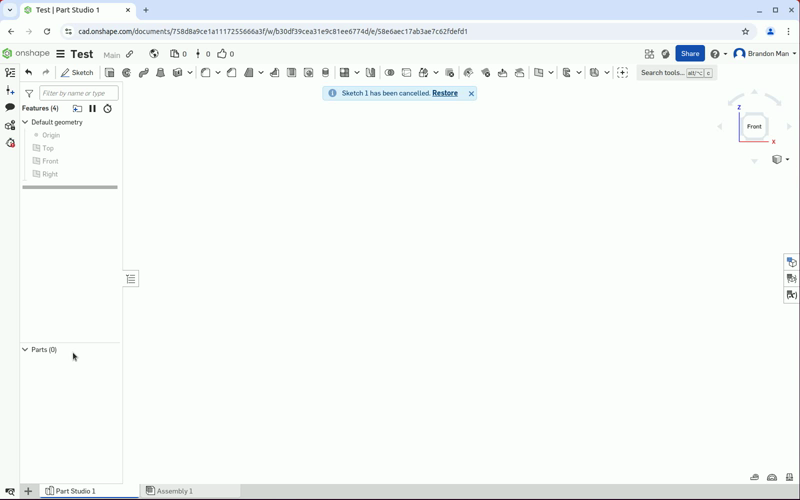
key_up(shift)
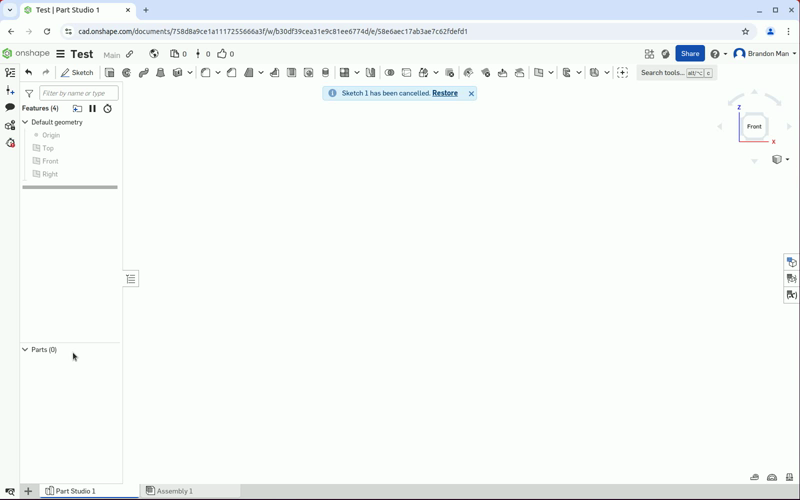
mouse_move(73, 352)
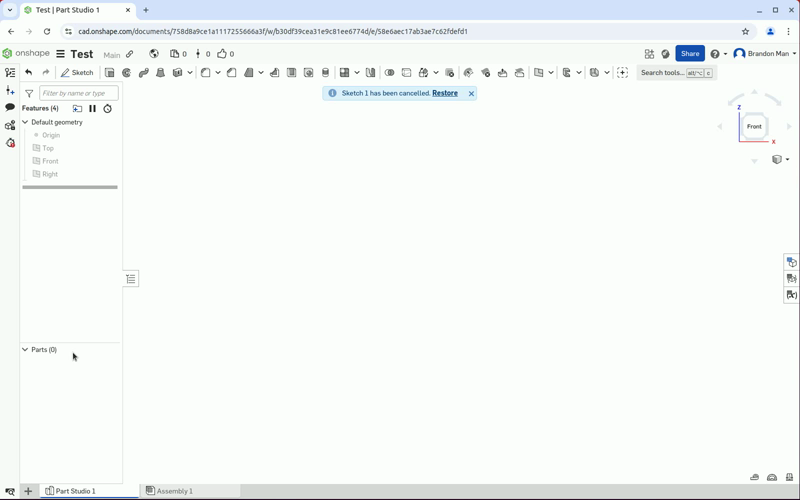
key(shift+y)
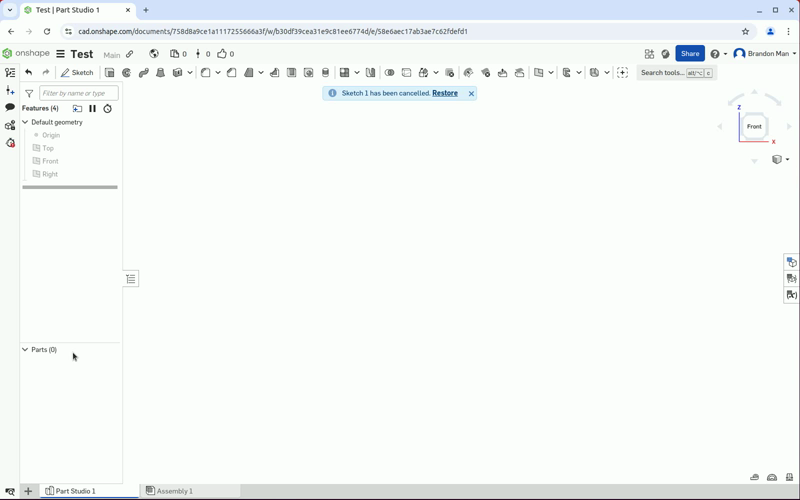
key(shift+s)
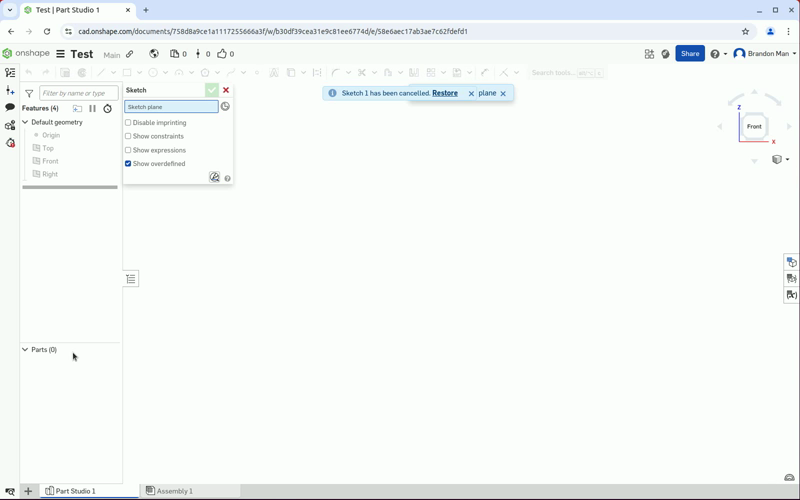
mouse_move(73, 163)
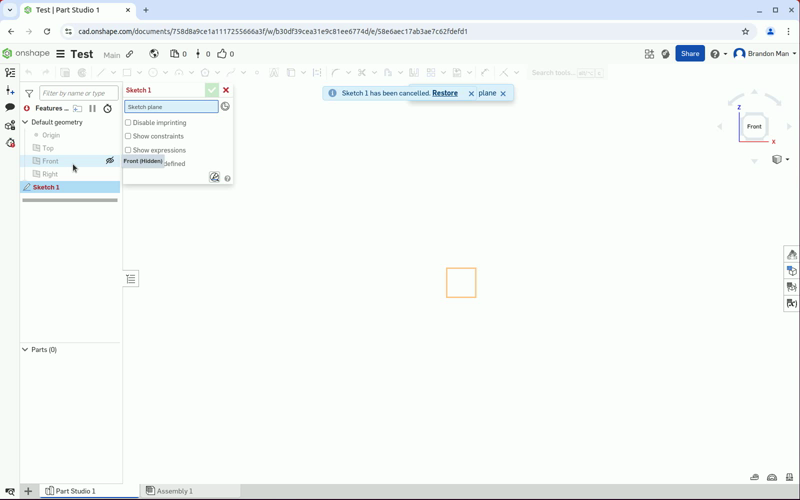
click(73, 163)
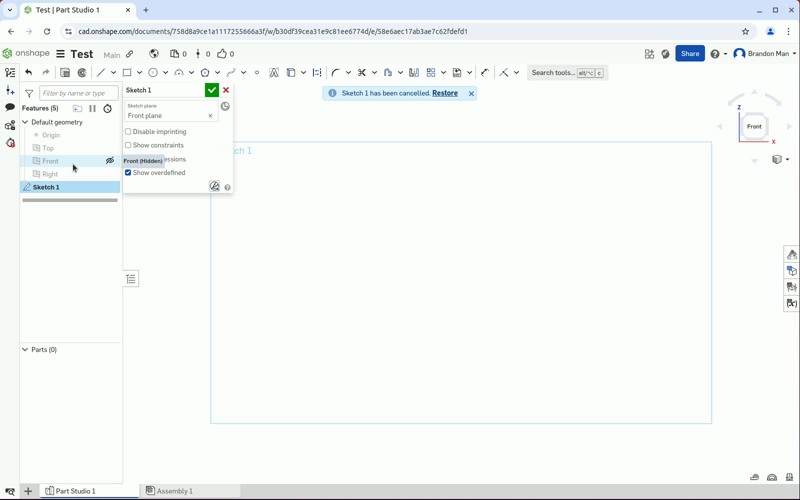
mouse_move(73, 352)
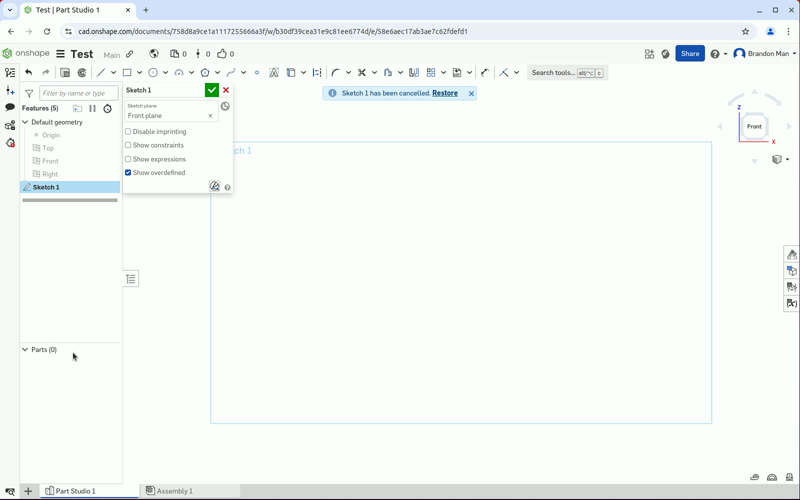
key(y)
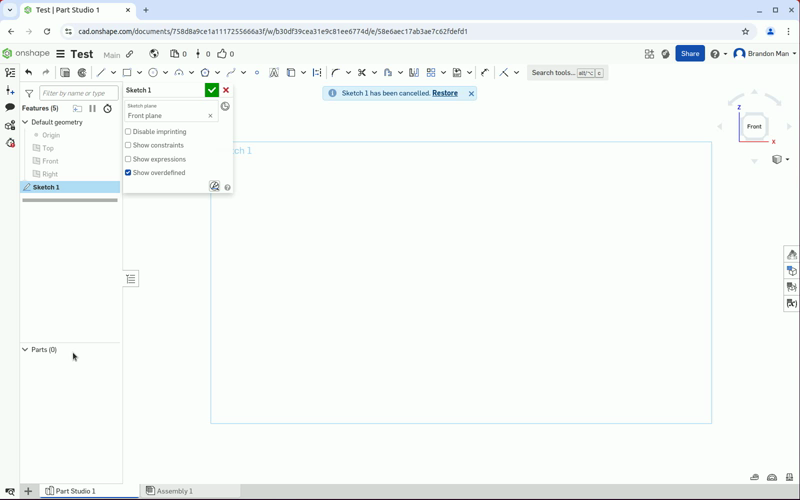
key(c)
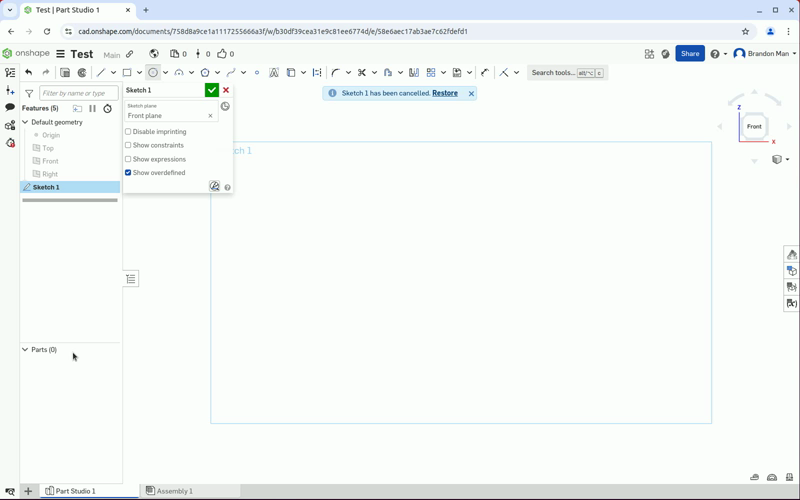
key_down(shift)
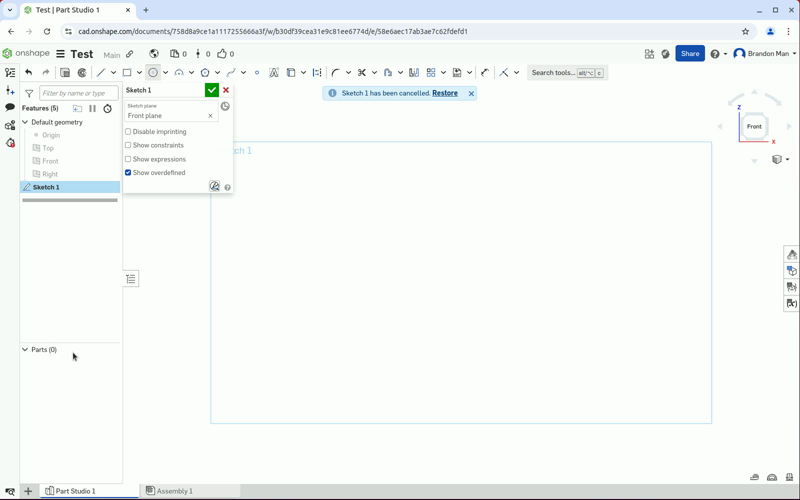
mouse_move(461, 282)
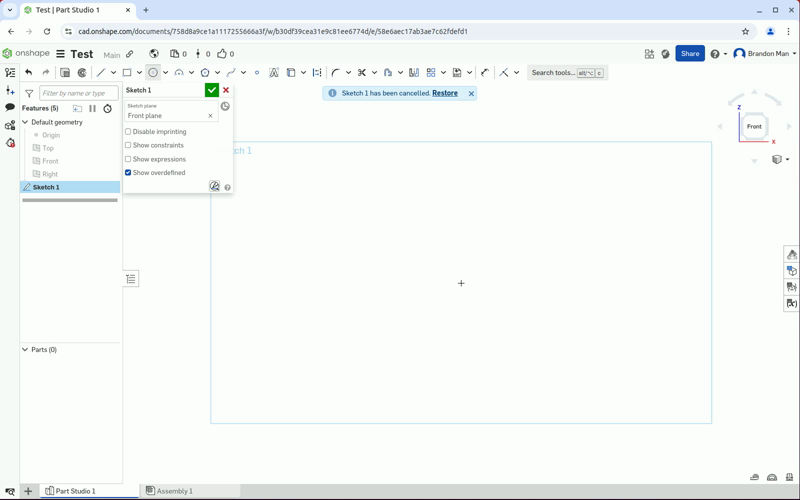
click(461, 282)
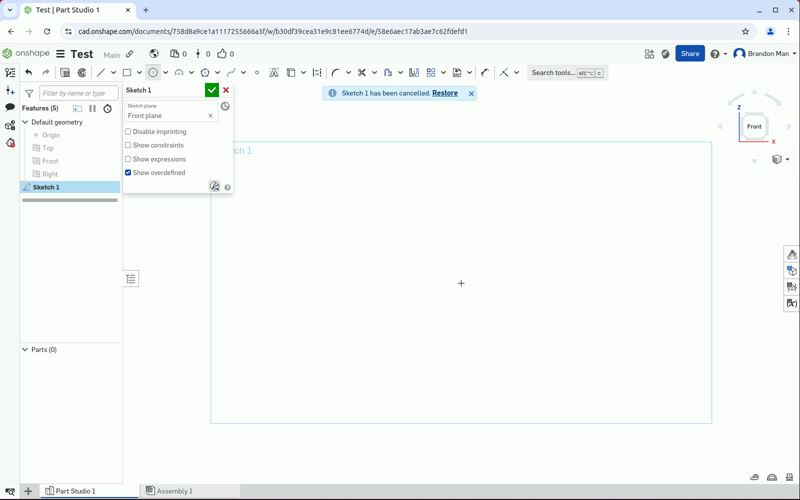
key_up(shift)
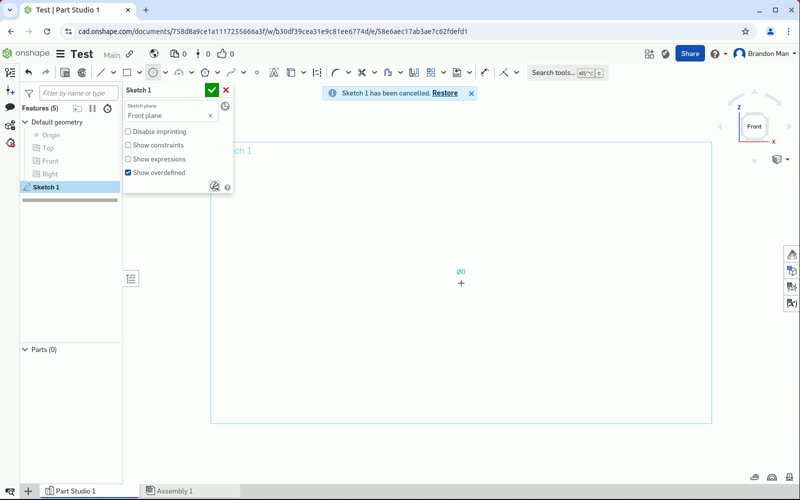
mouse_move(477, 282)
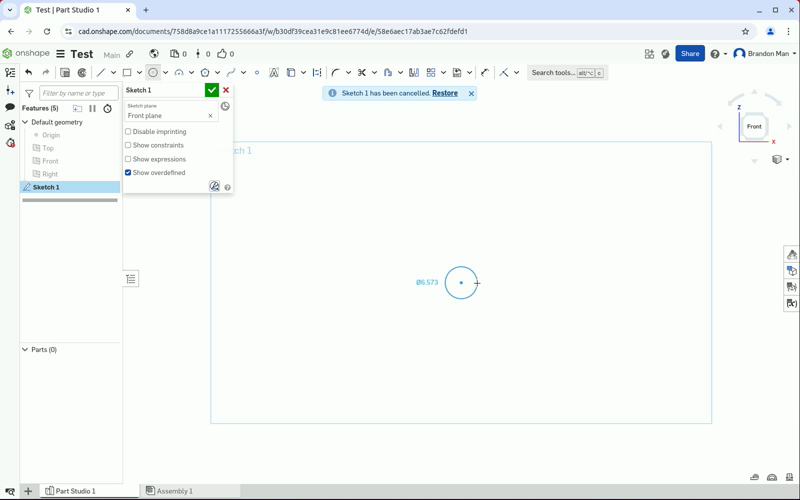
click(477, 282)
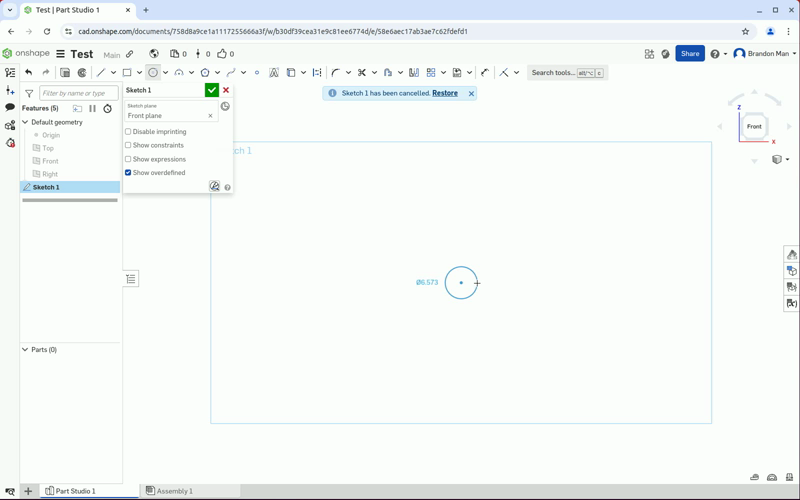
key(esc)
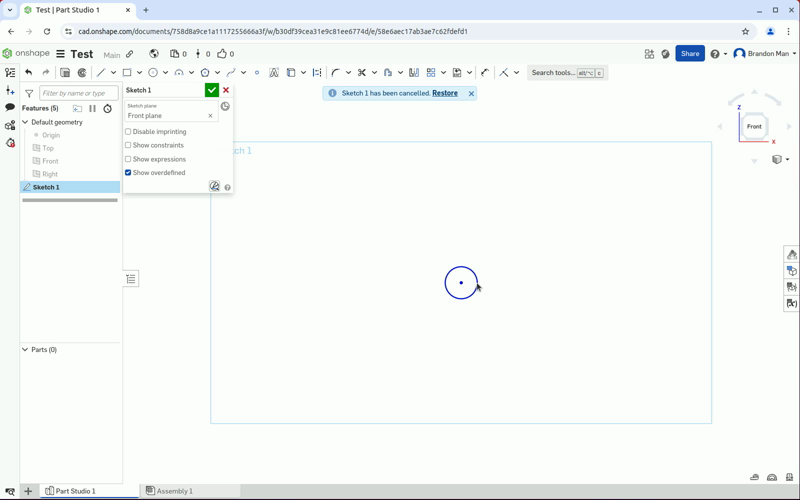
mouse_move(474, 285)
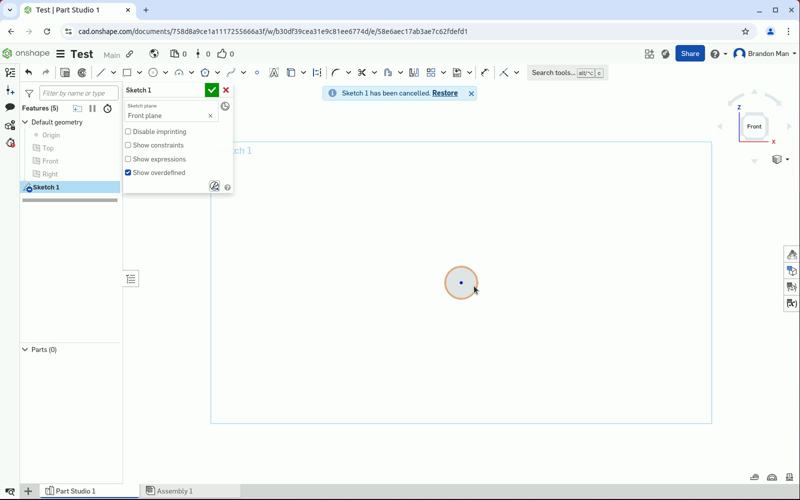
scroll(6)
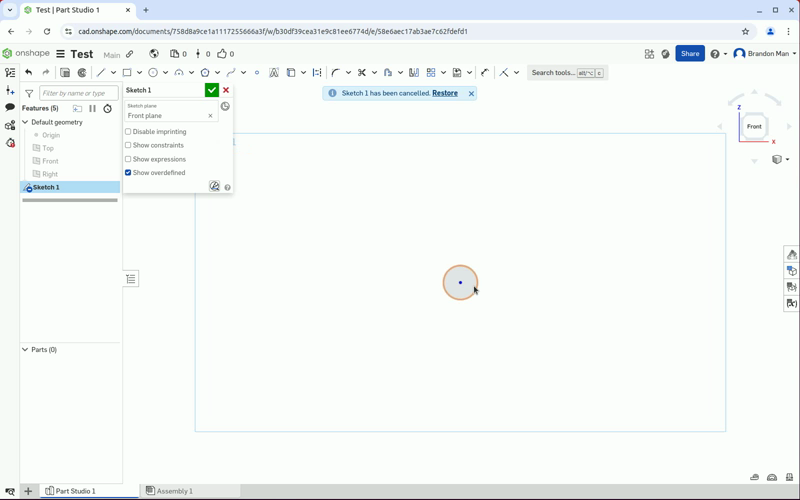
scroll(6)
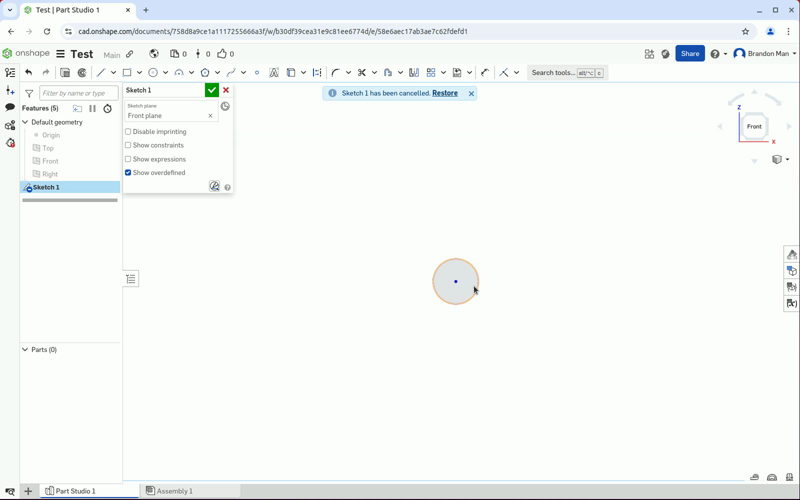
scroll(6)
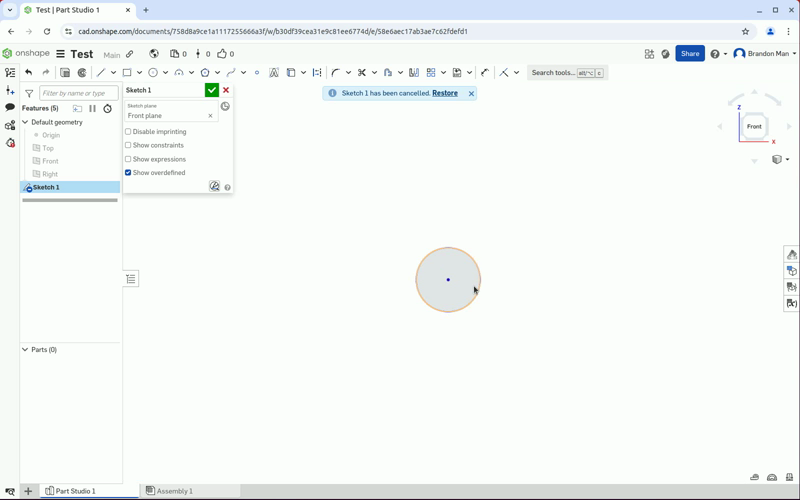
scroll(6)
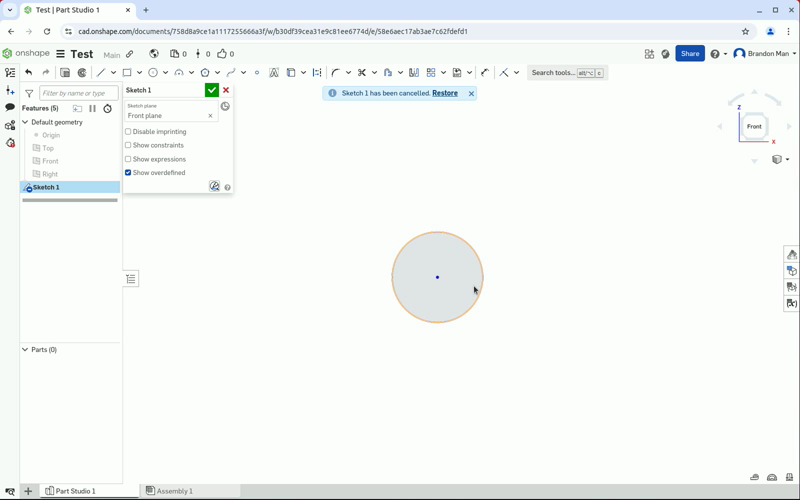
scroll(6)
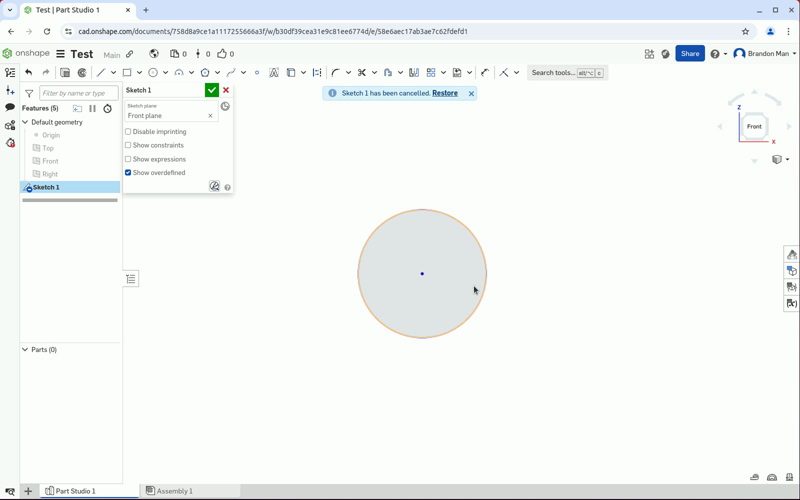
scroll(6)
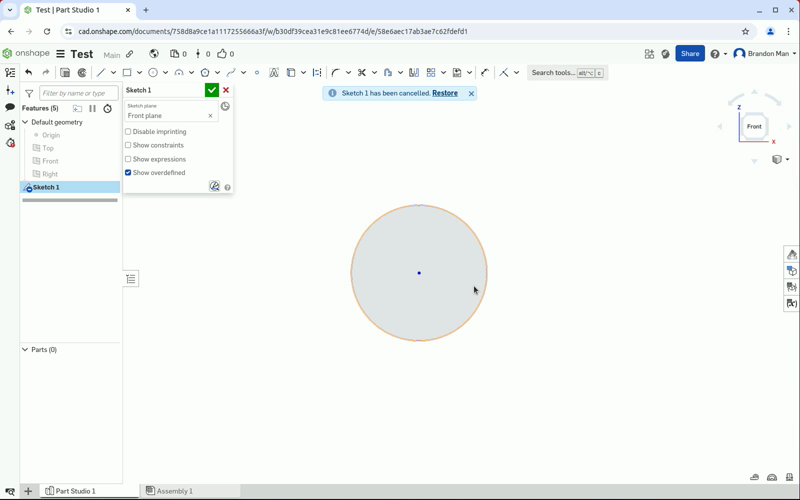
scroll(6)
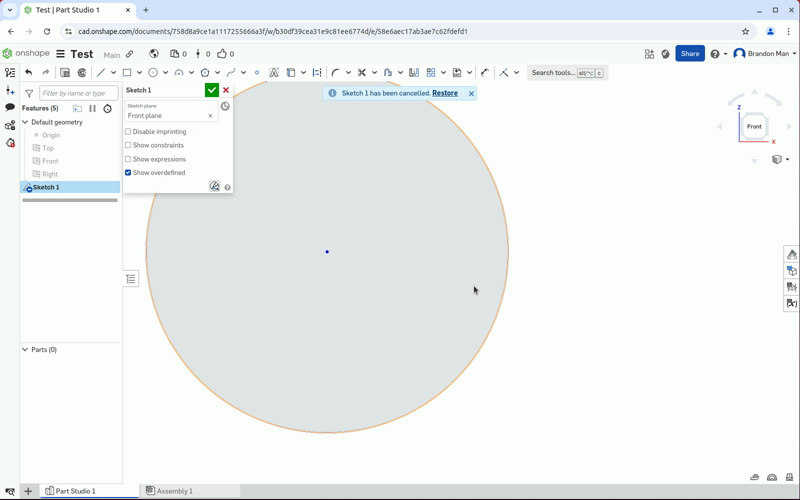
click(474, 285)
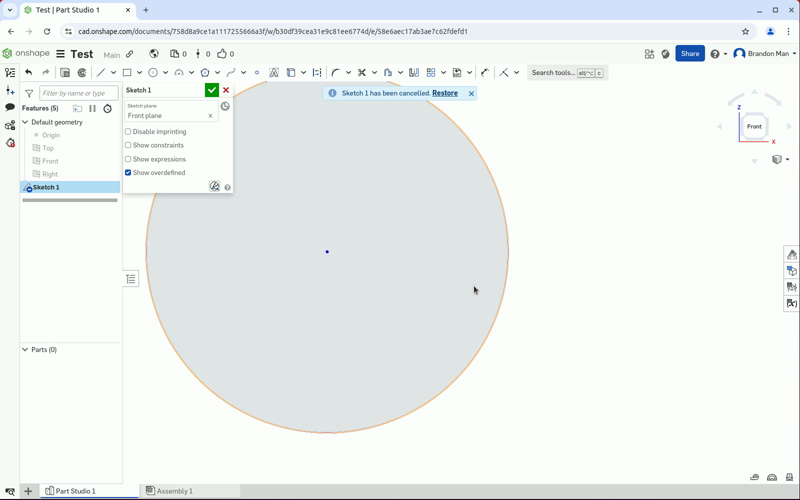
scroll(-6)
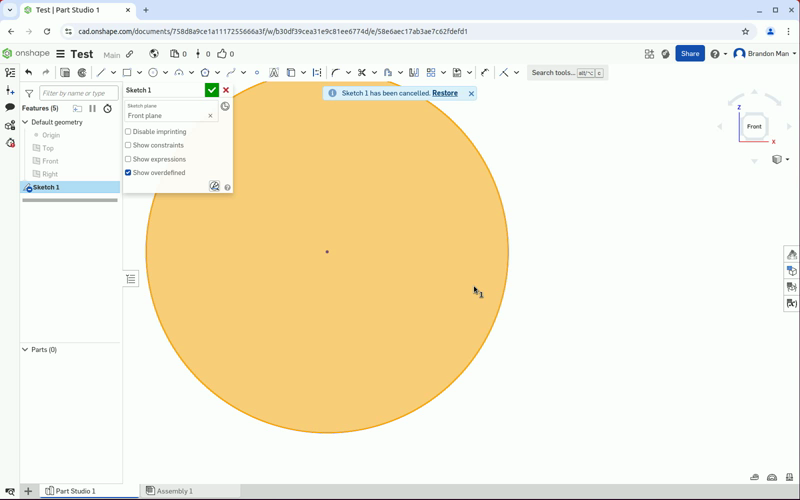
scroll(-6)
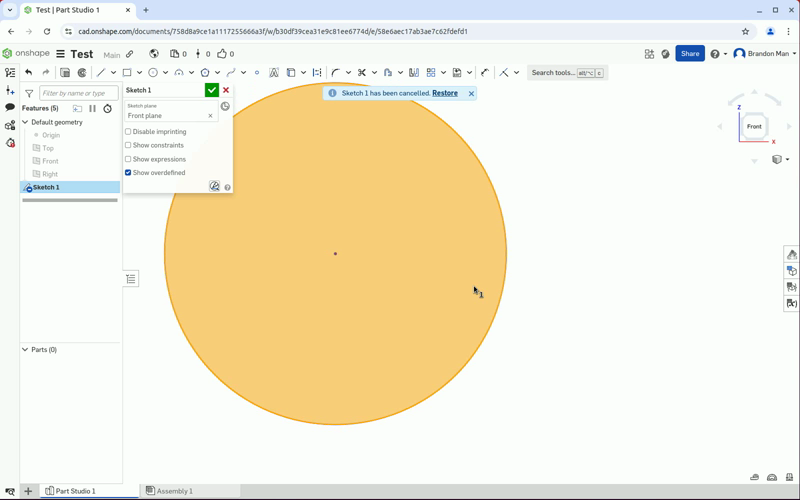
scroll(-6)
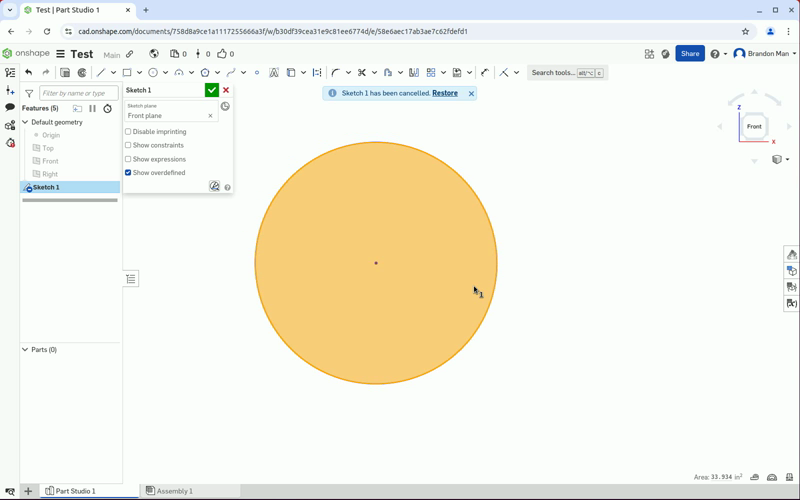
scroll(-6)
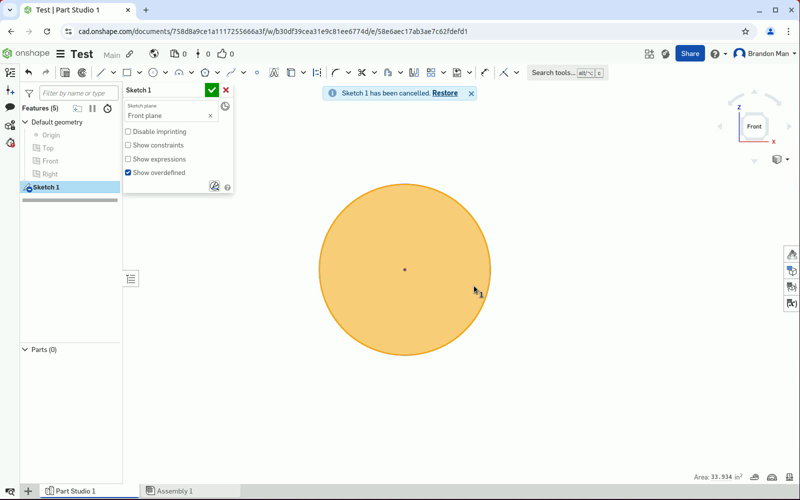
scroll(-6)
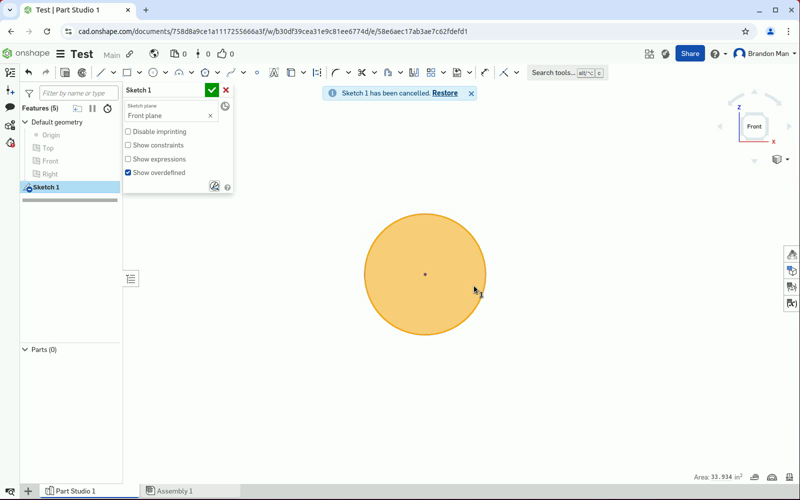
scroll(-6)
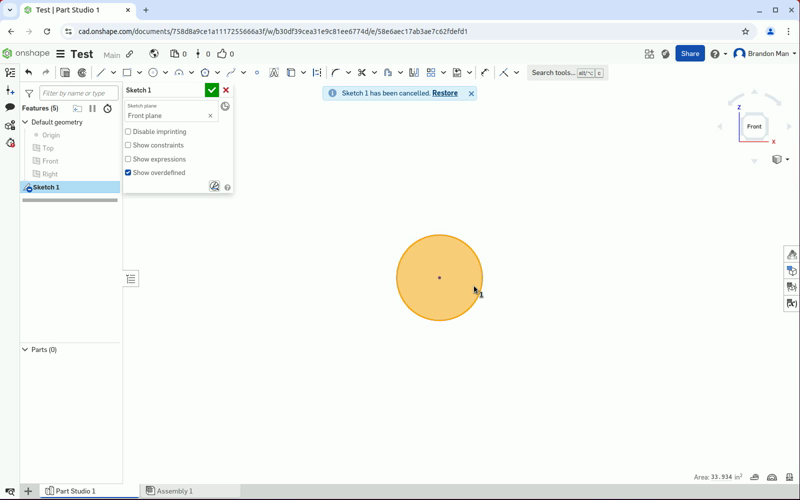
scroll(-6)
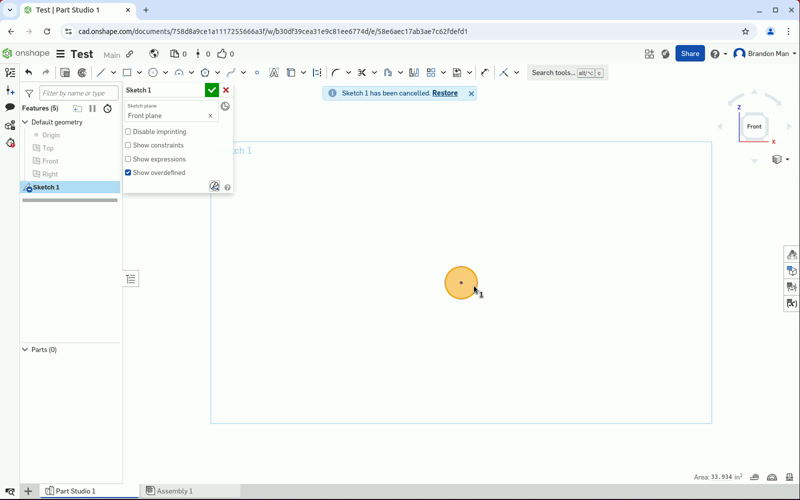
mouse_move(73, 352)
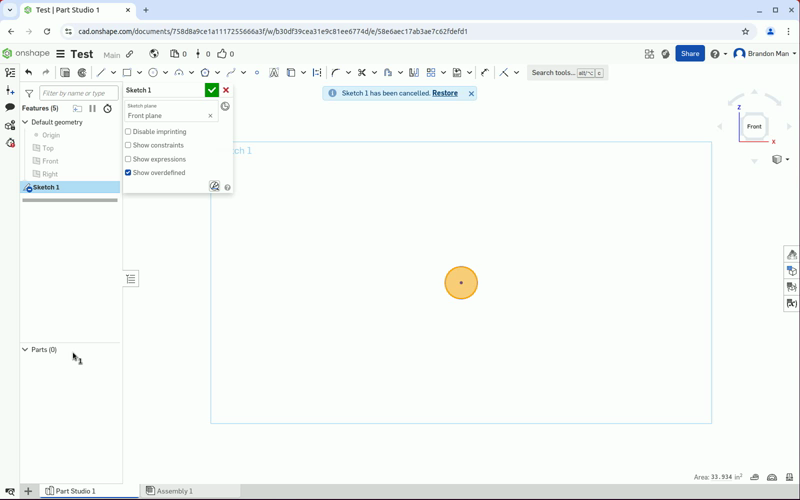
key(shift+y)
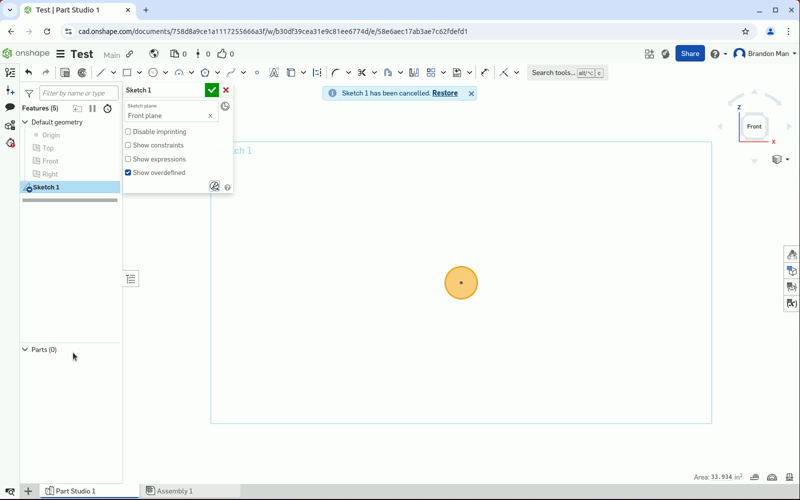
key(shift+e)
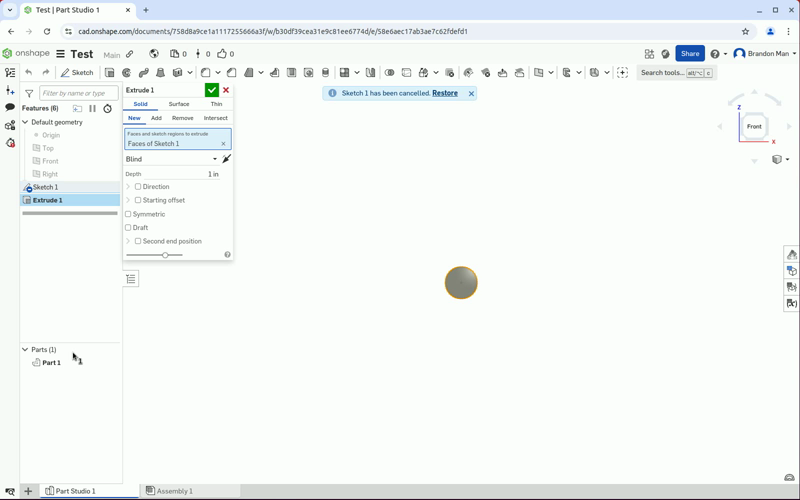
mouse_move(143, 106)
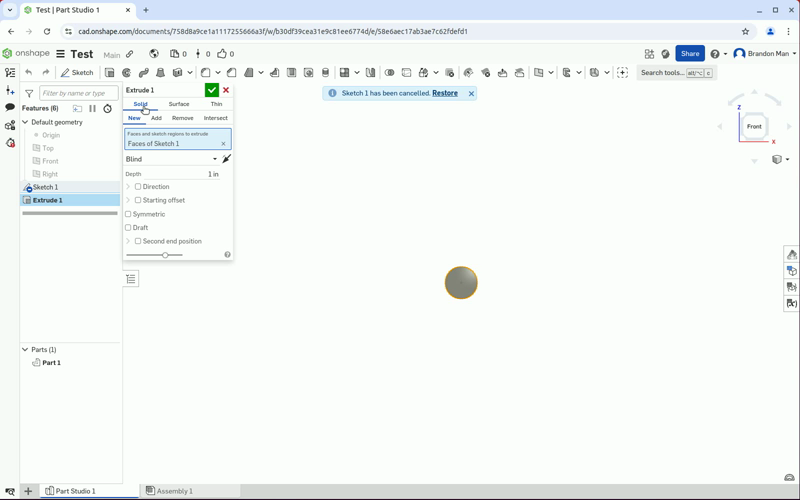
click(143, 106)
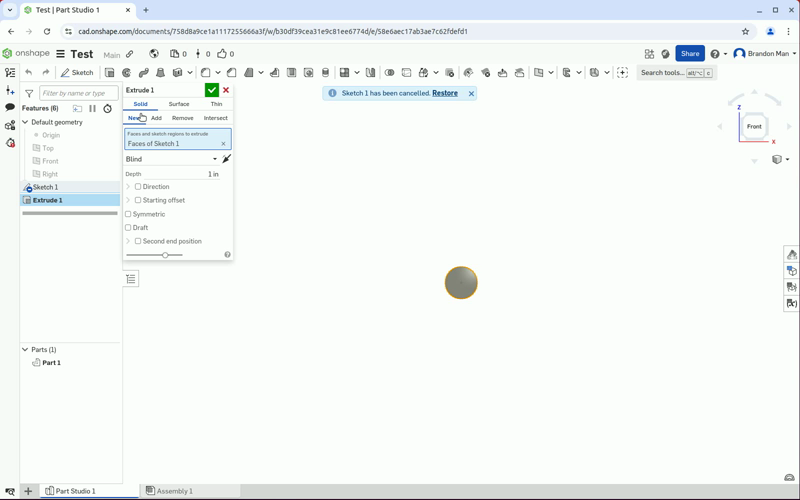
mouse_move(137, 120)
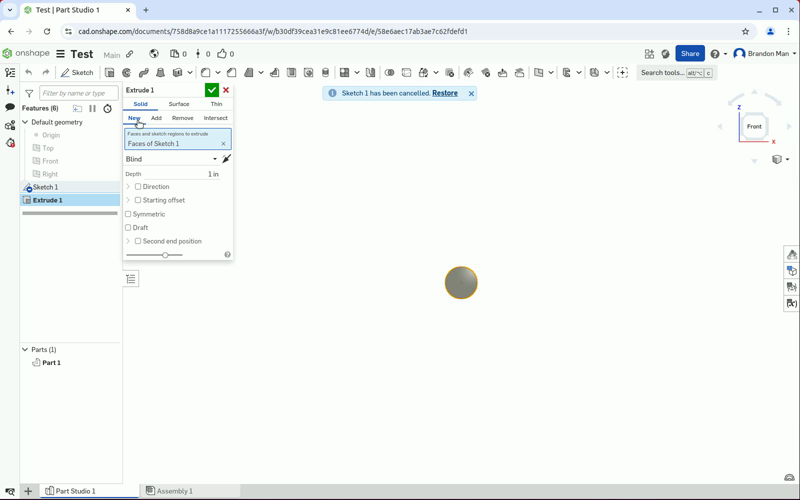
click(137, 120)
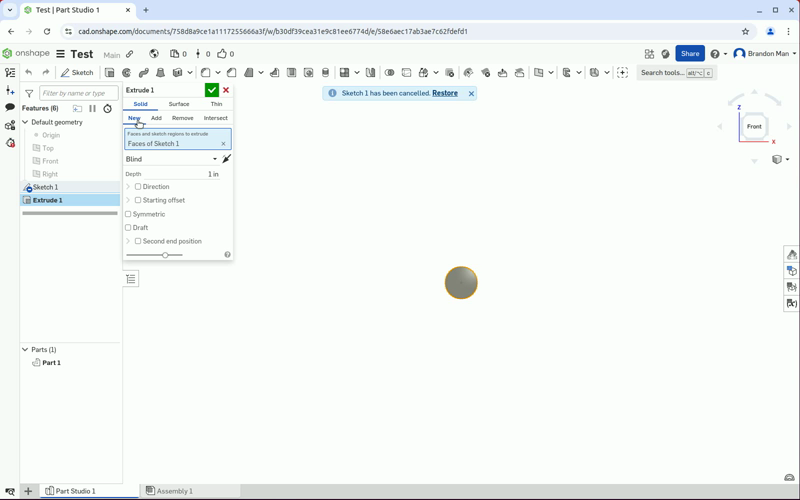
key(tab, 4)
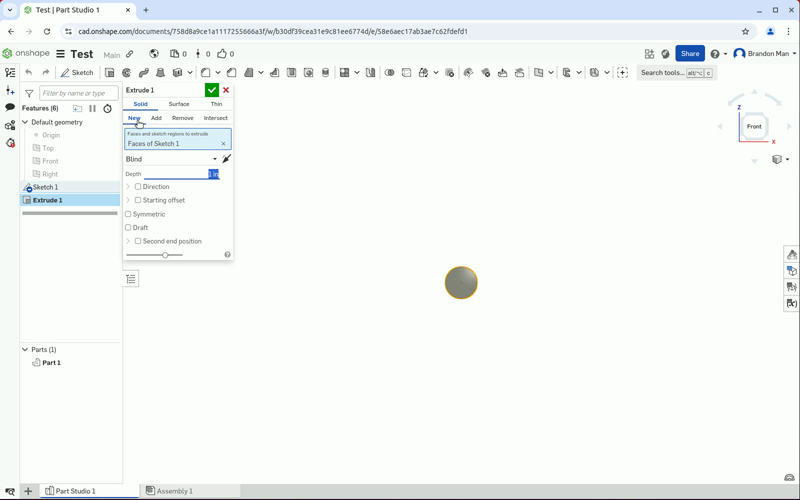
text(15.405)
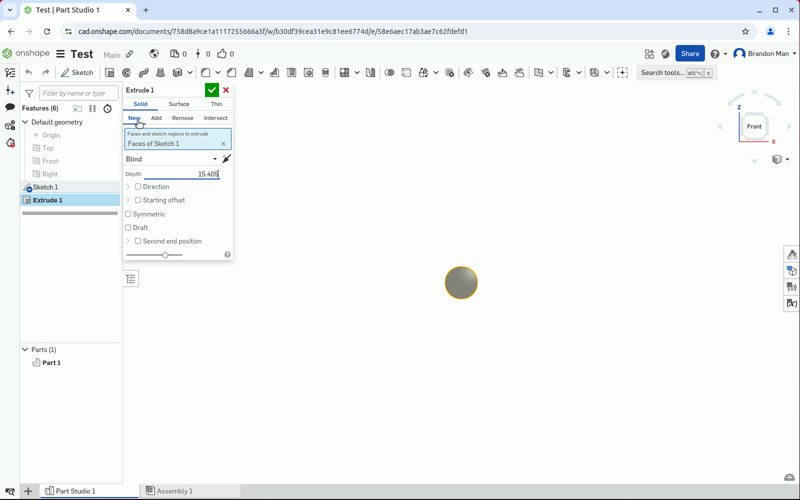
key(enter)
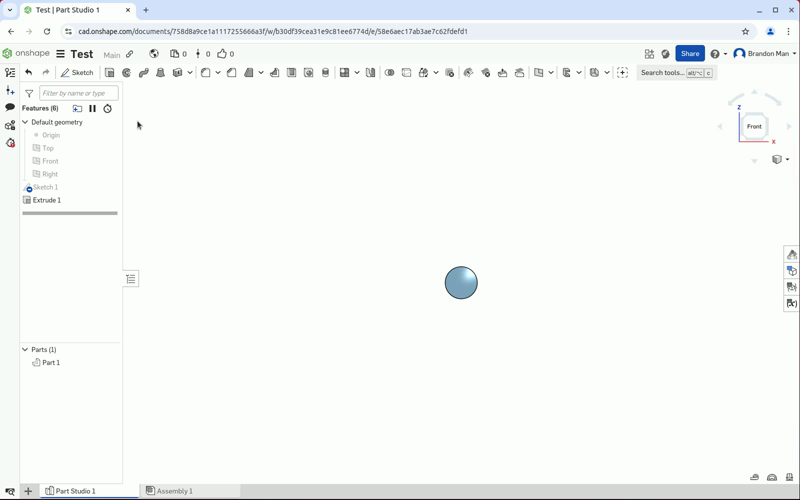
key(shift+h)
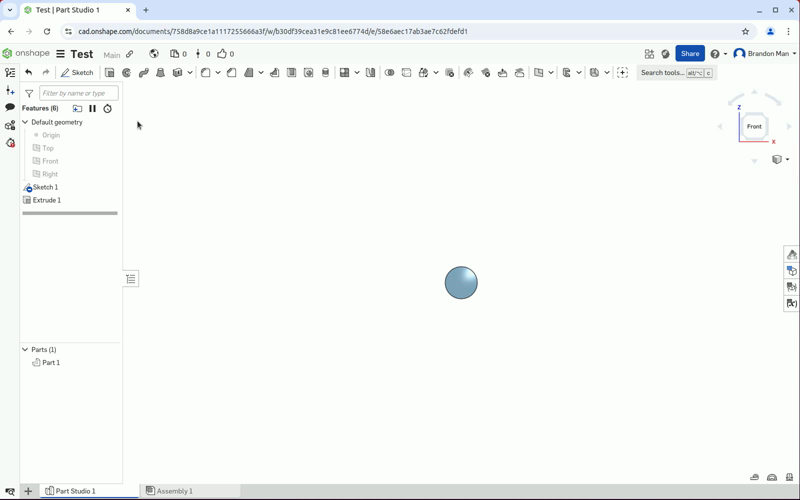
key(shift+h)
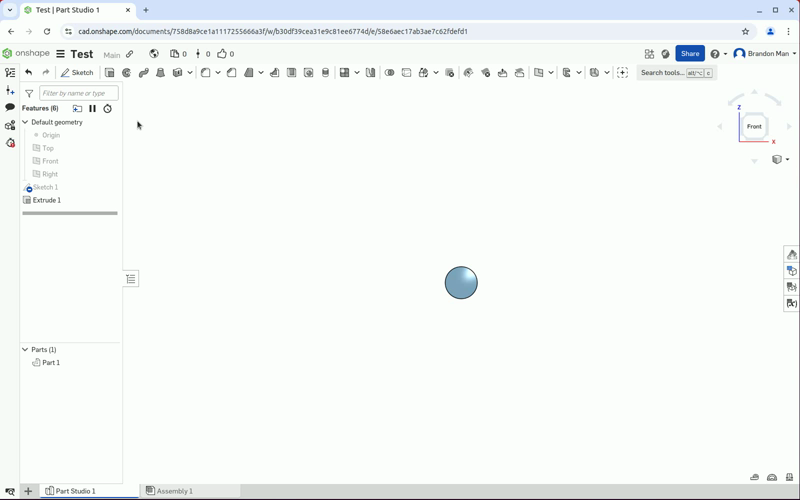
mouse_move(73, 189)
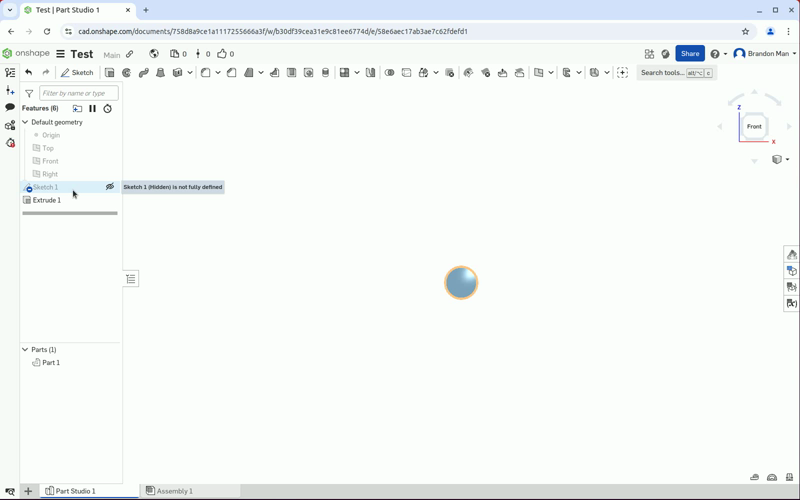
click(73, 189)
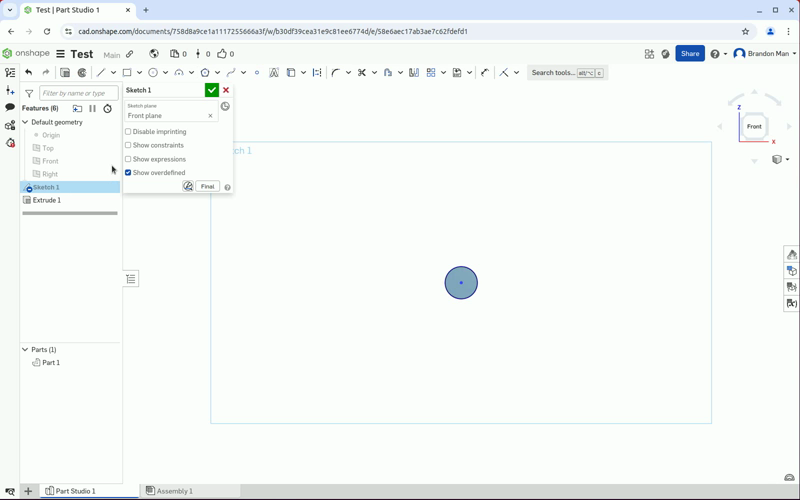
mouse_move(229, 92)
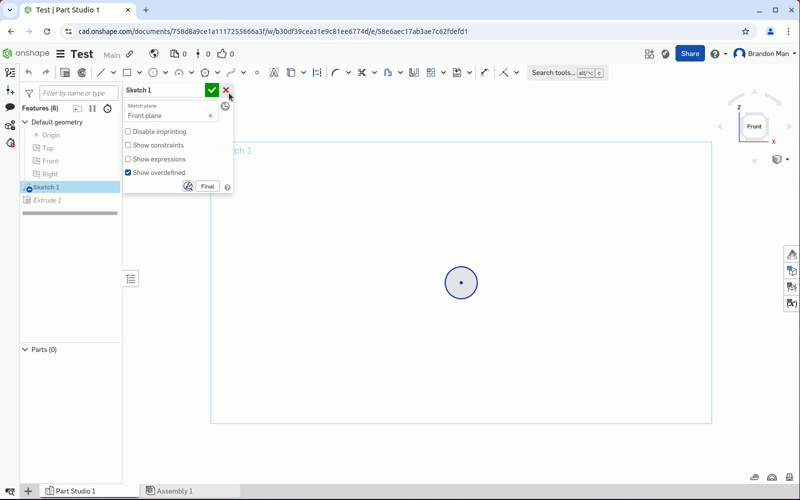
click(229, 92)
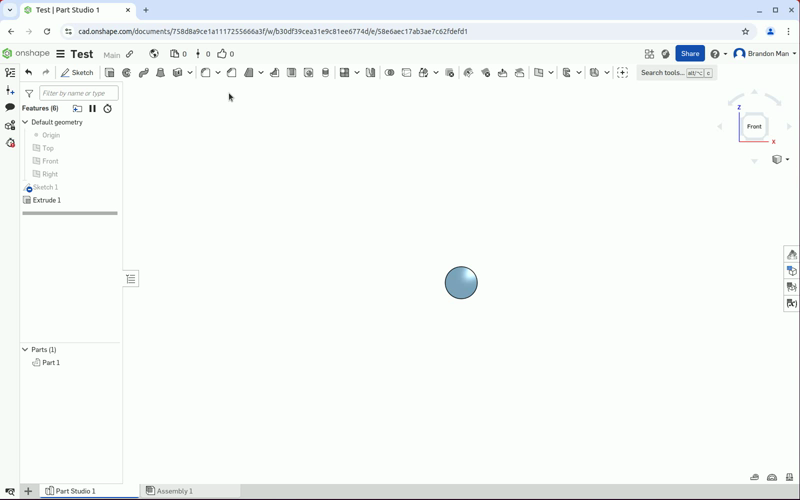
mouse_move(541, 75)
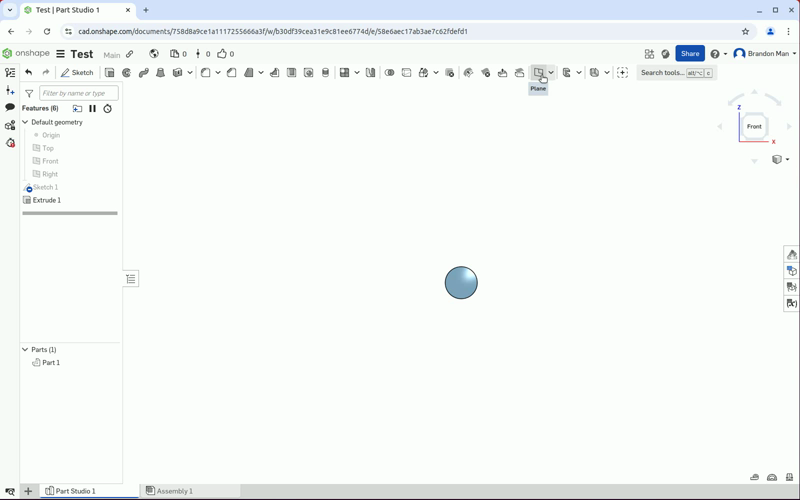
click(541, 75)
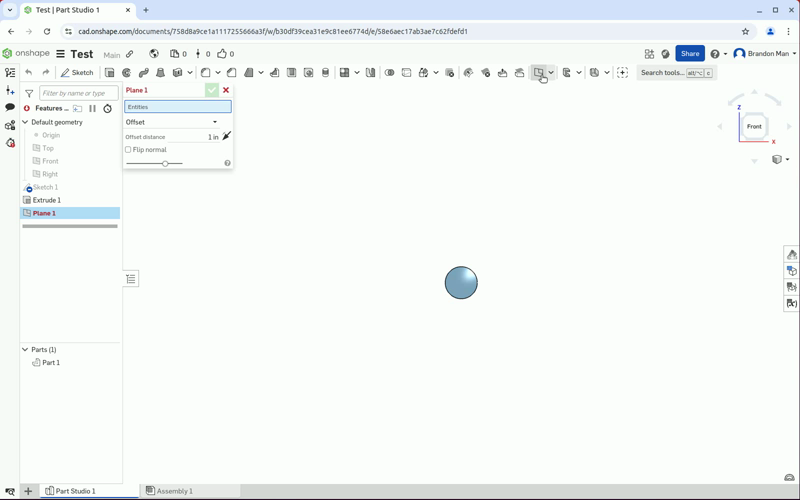
mouse_move(73, 163)
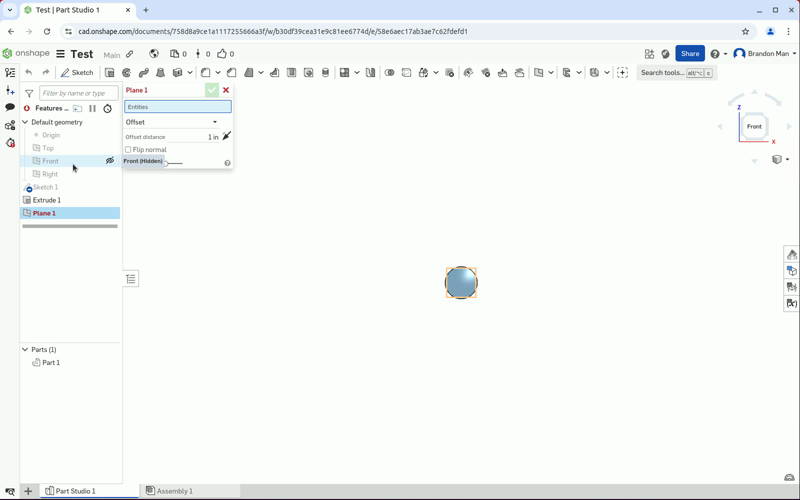
click(73, 163)
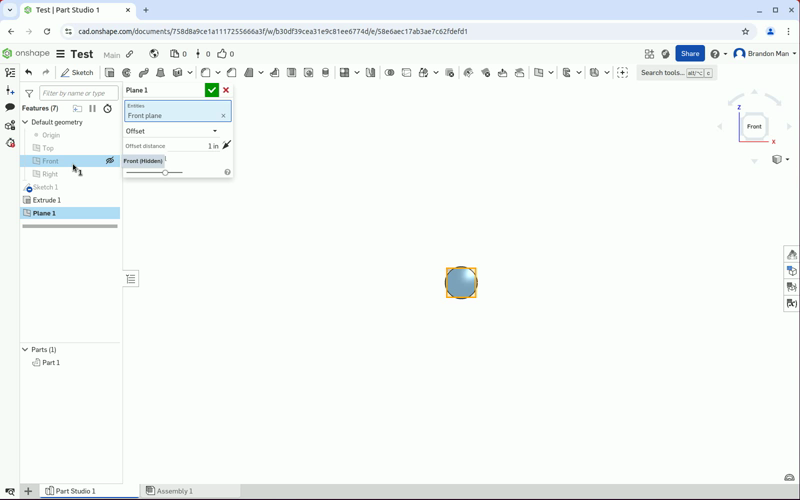
key(tab, 2)
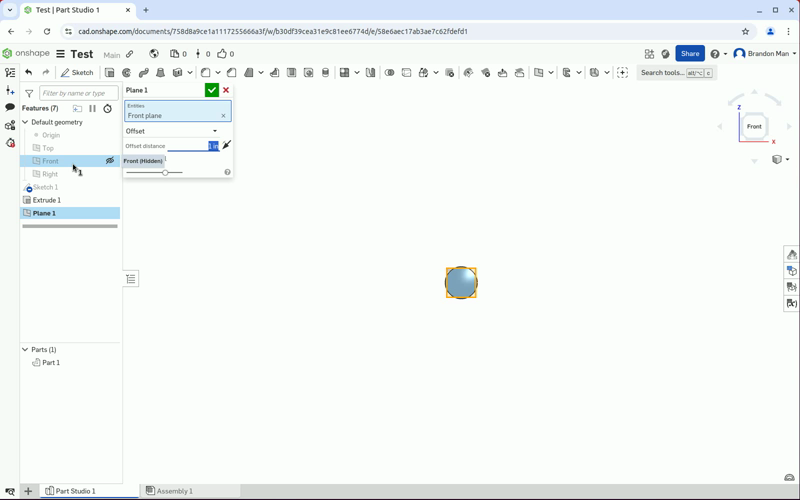
text(15.405)
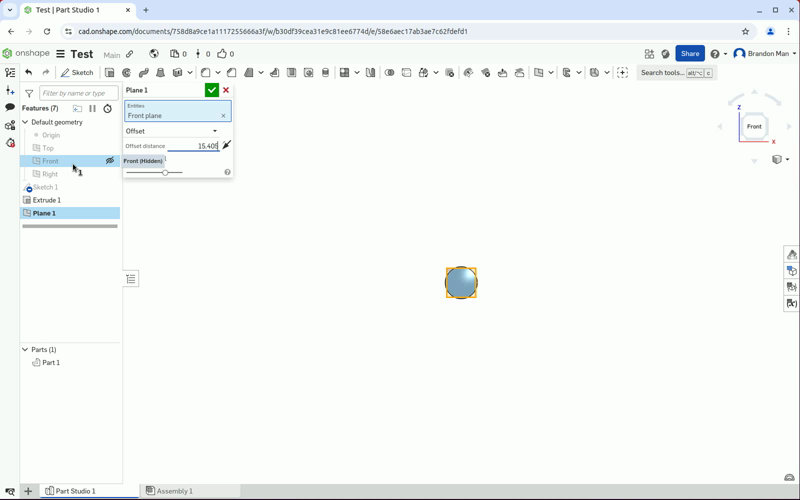
key(enter, 2)
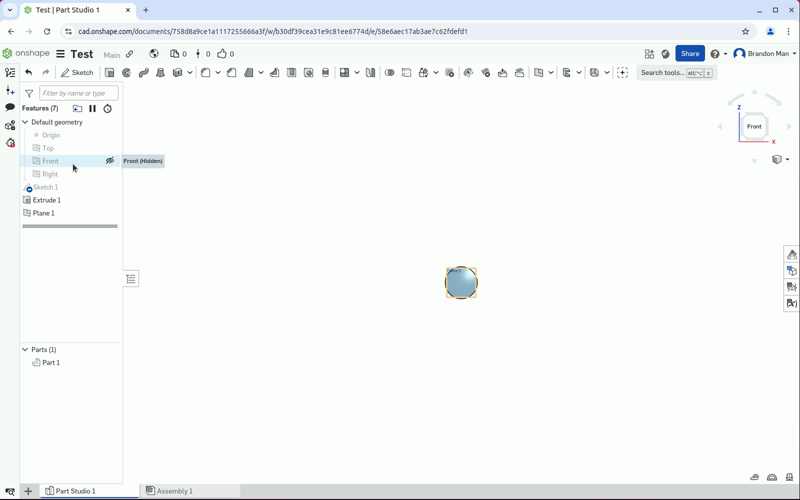
key(shift+s)
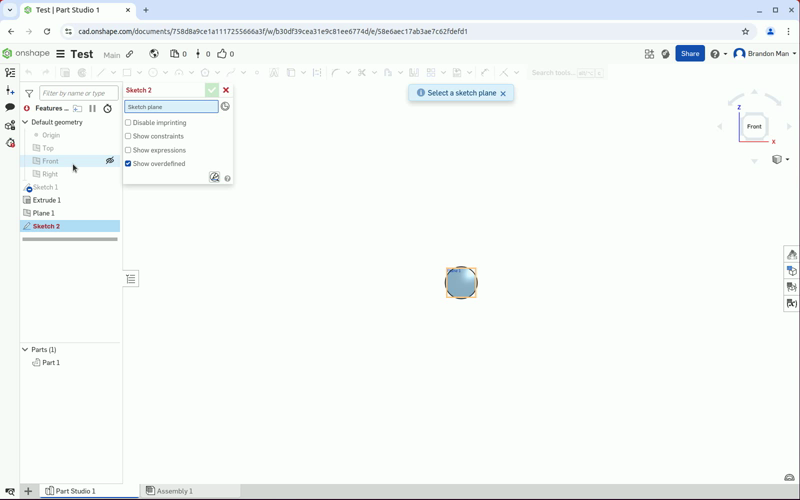
mouse_move(73, 215)
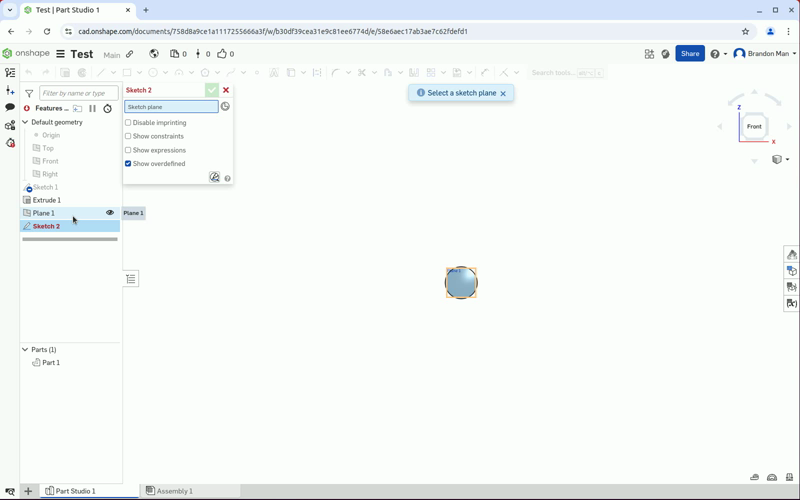
click(73, 215)
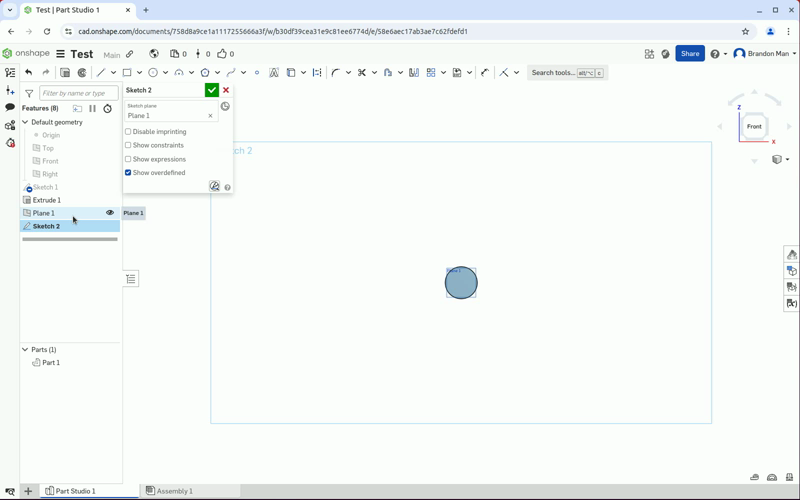
mouse_move(73, 352)
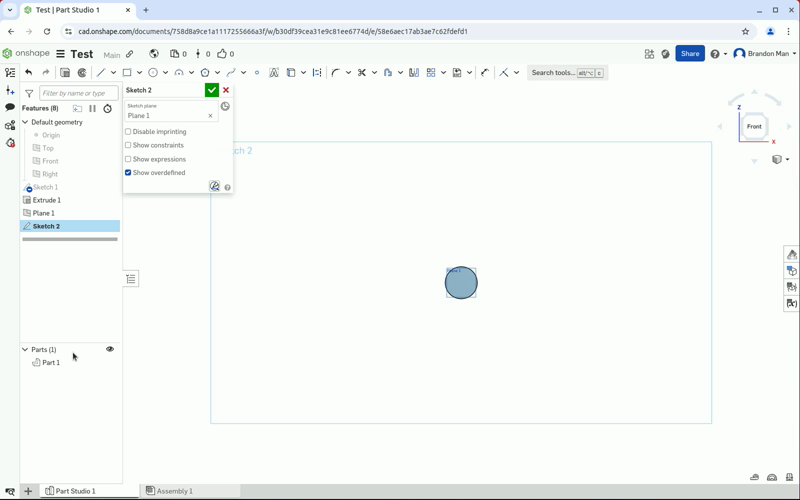
key(y)
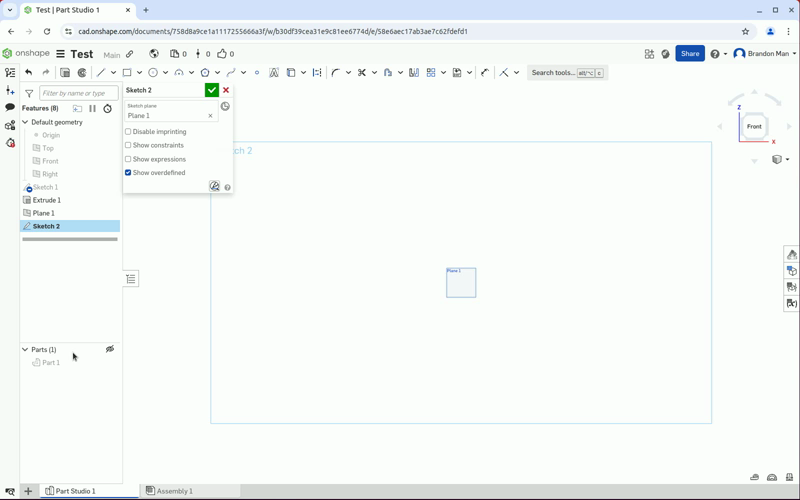
key(c)
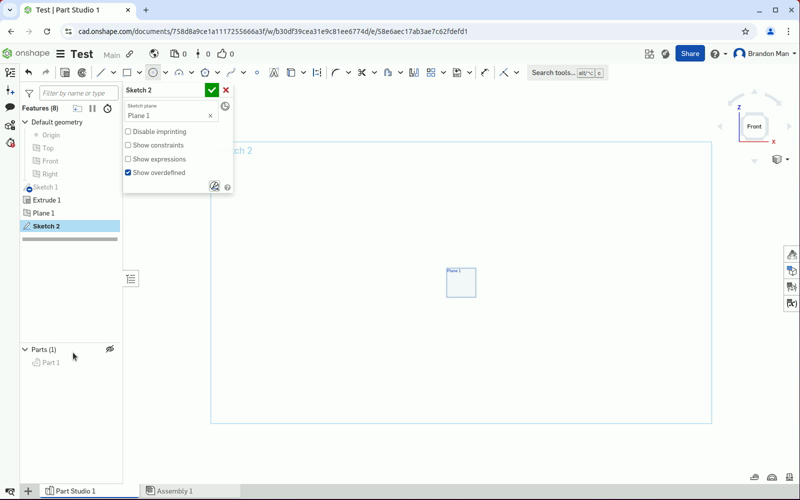
key_down(shift)
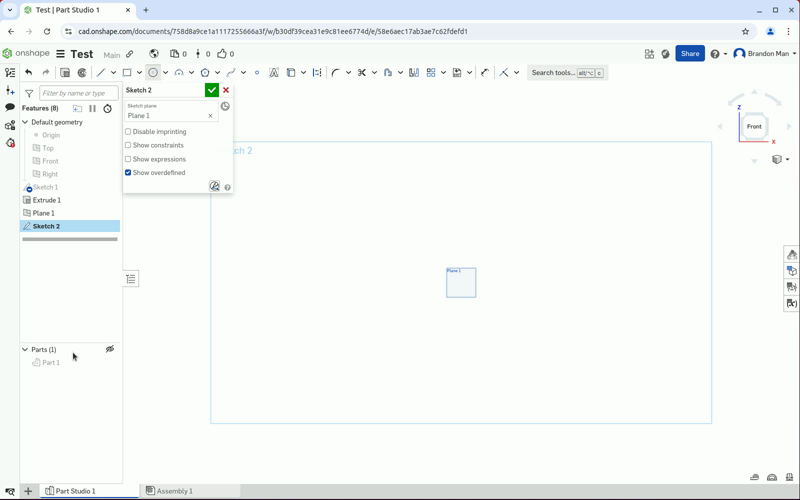
mouse_move(461, 282)
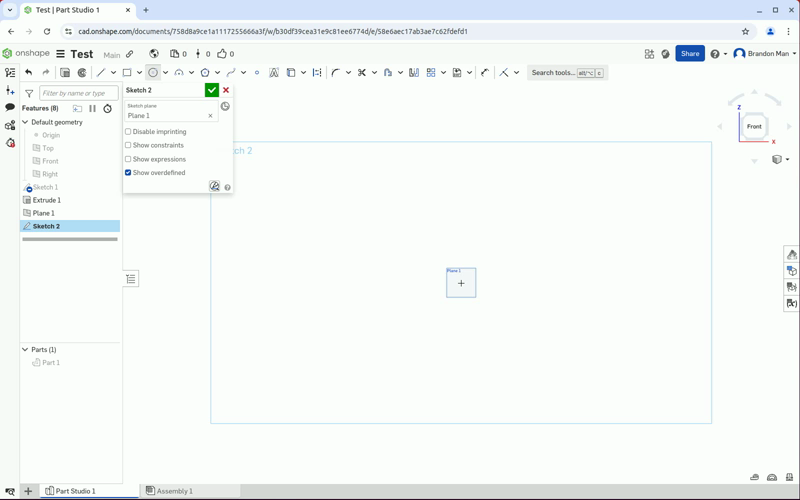
click(461, 282)
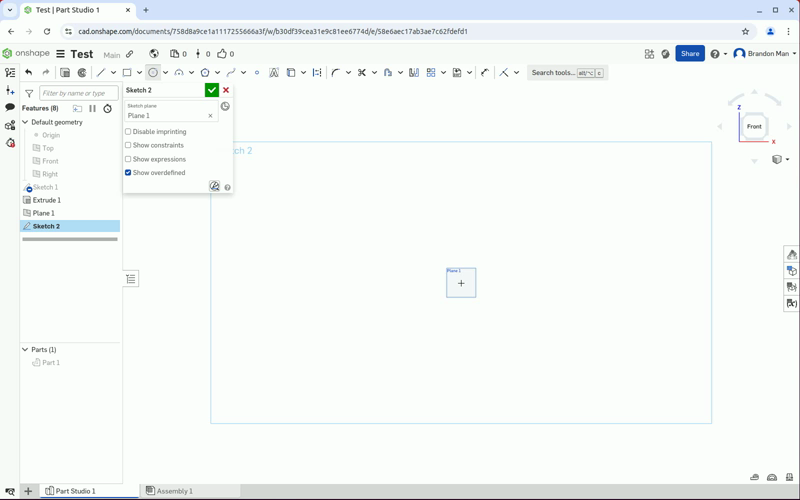
key_up(shift)
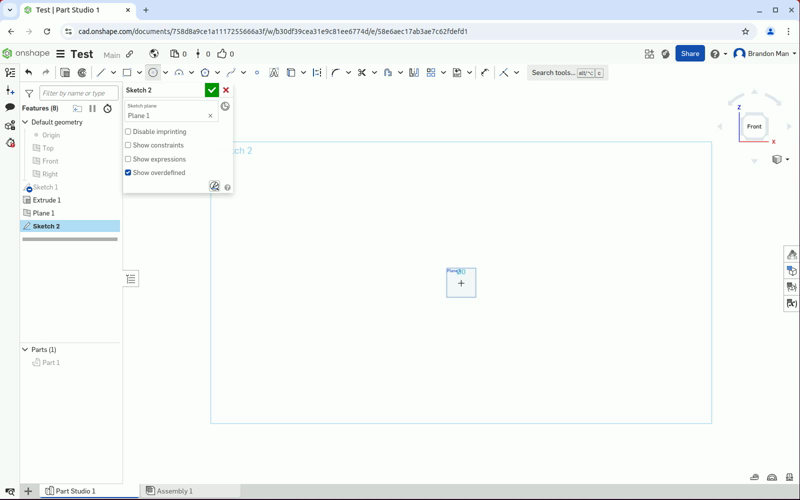
mouse_move(477, 282)
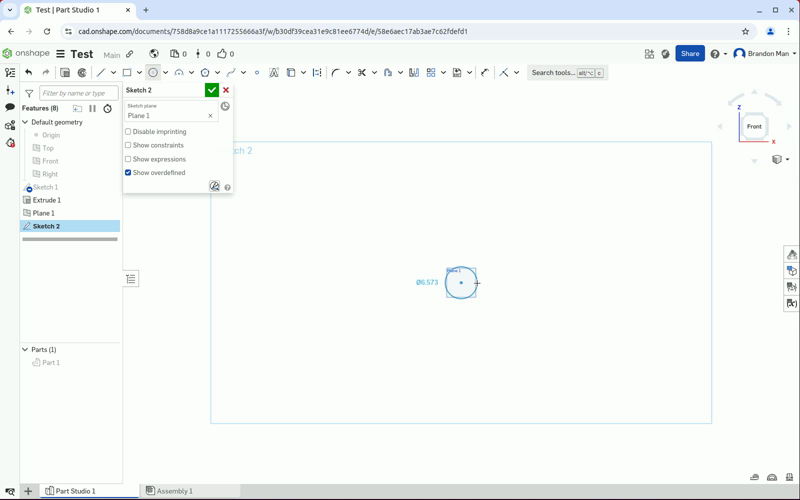
click(477, 282)
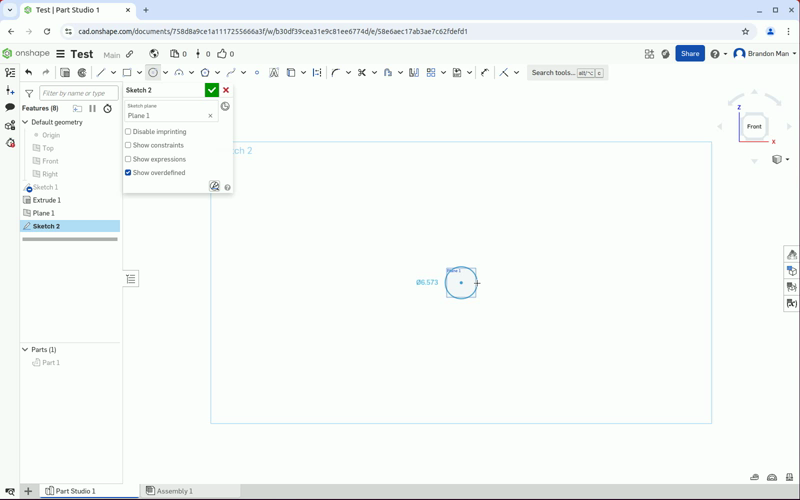
key(esc)
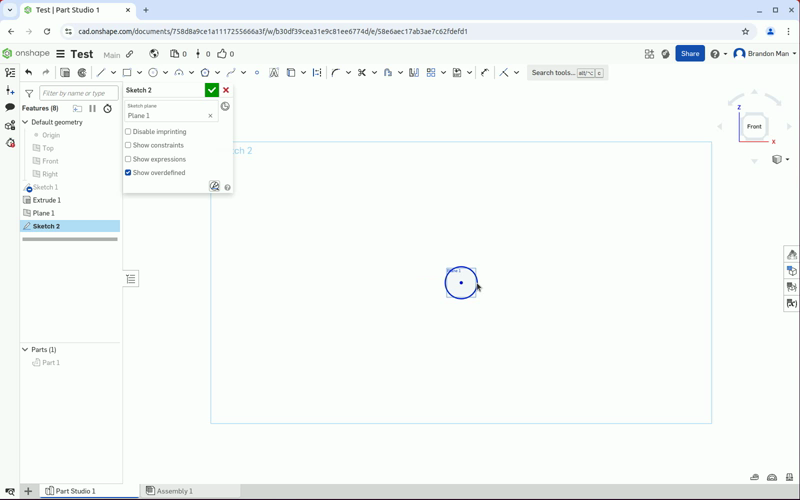
mouse_move(449, 292)
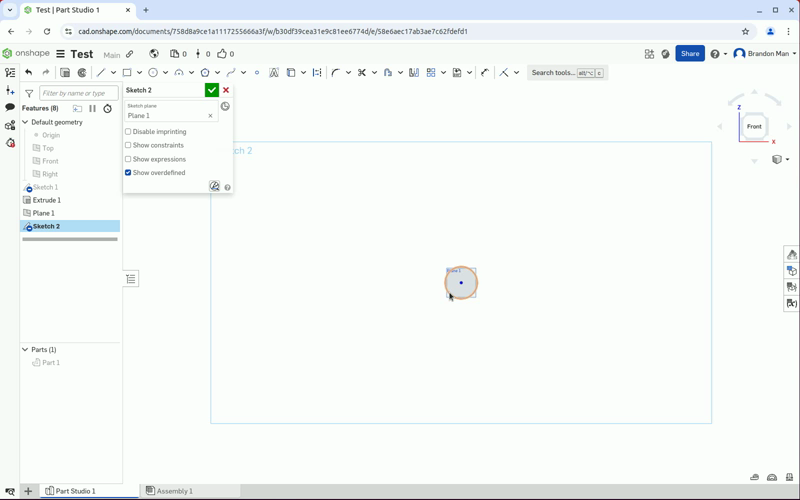
scroll(6)
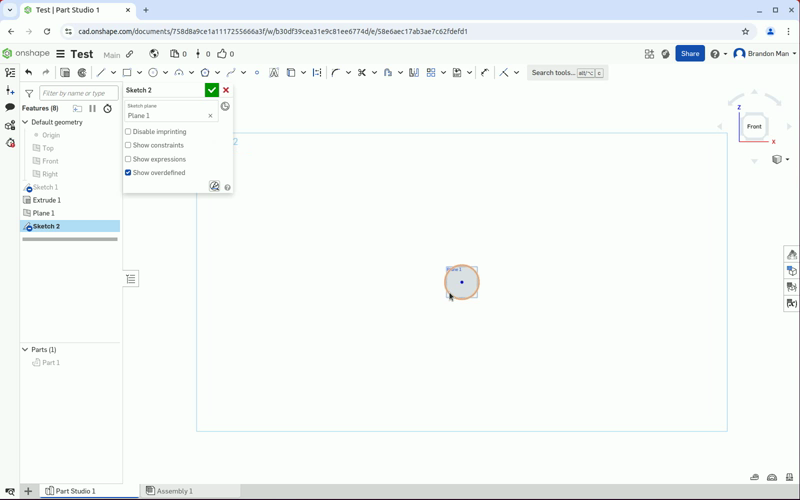
scroll(6)
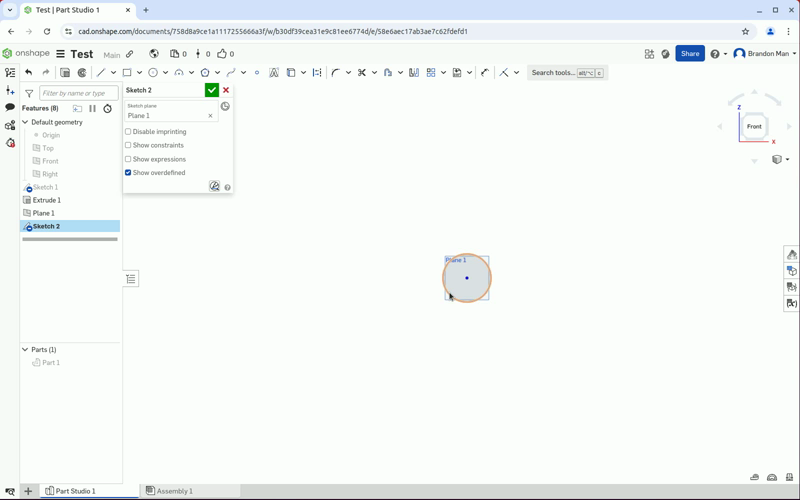
scroll(6)
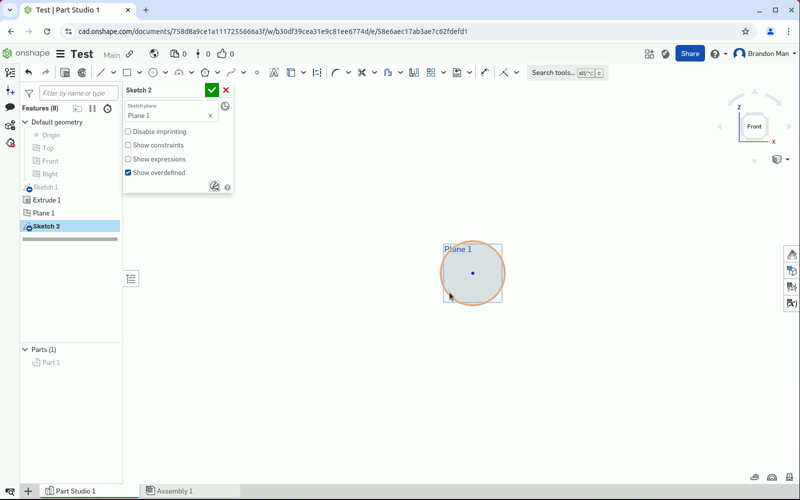
scroll(6)
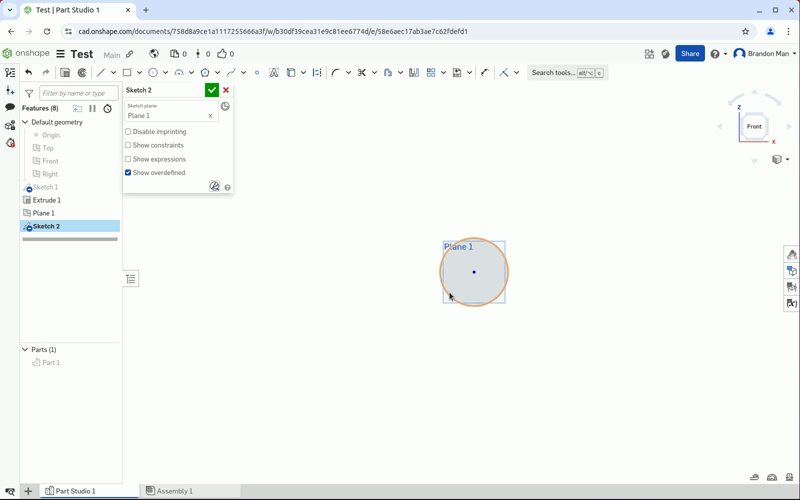
scroll(6)
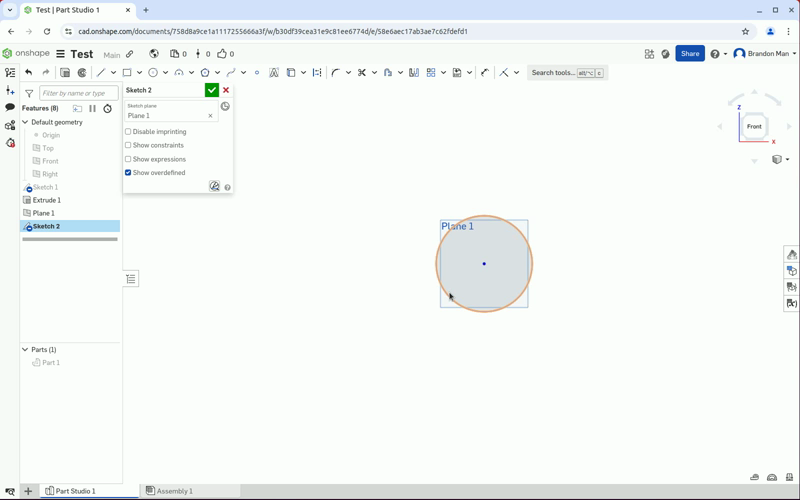
scroll(6)
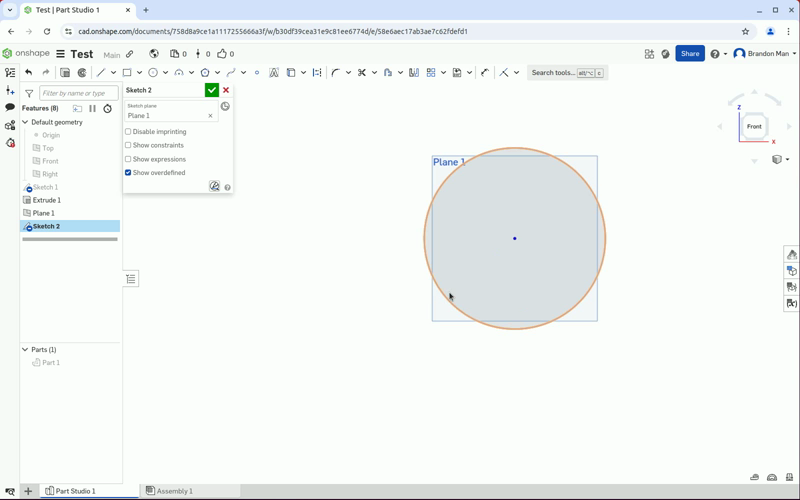
scroll(6)
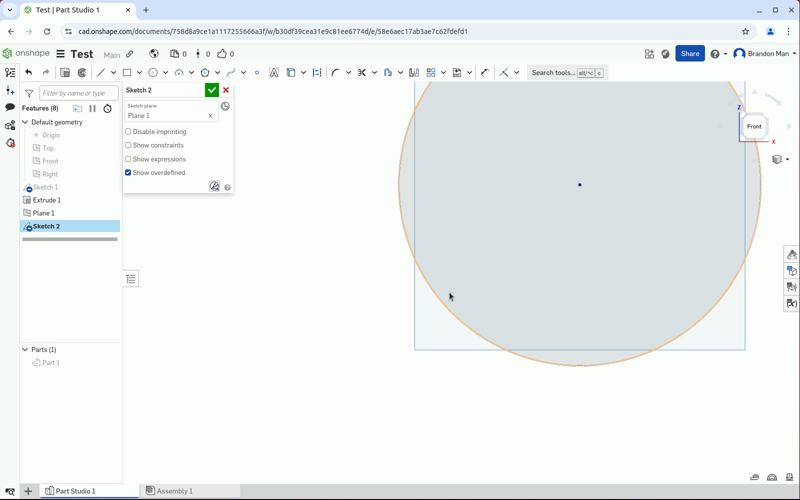
click(449, 292)
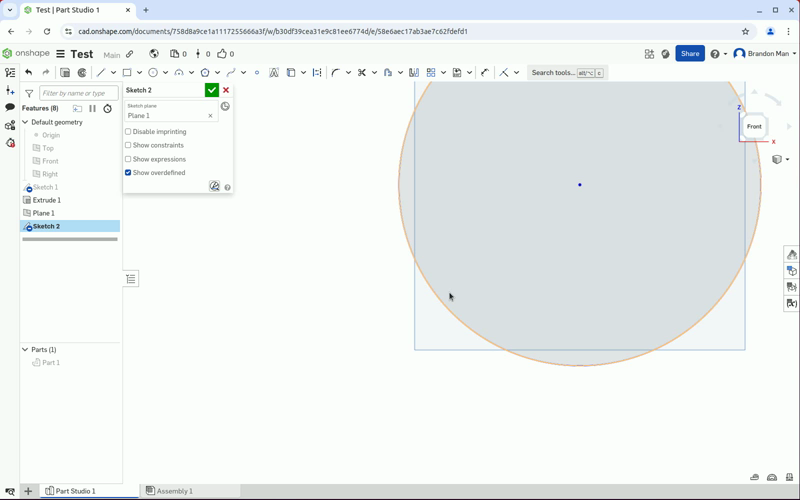
scroll(-6)
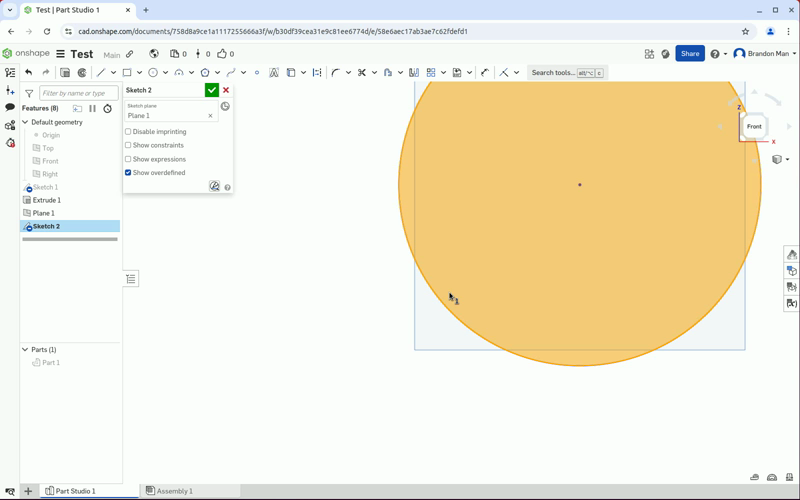
scroll(-6)
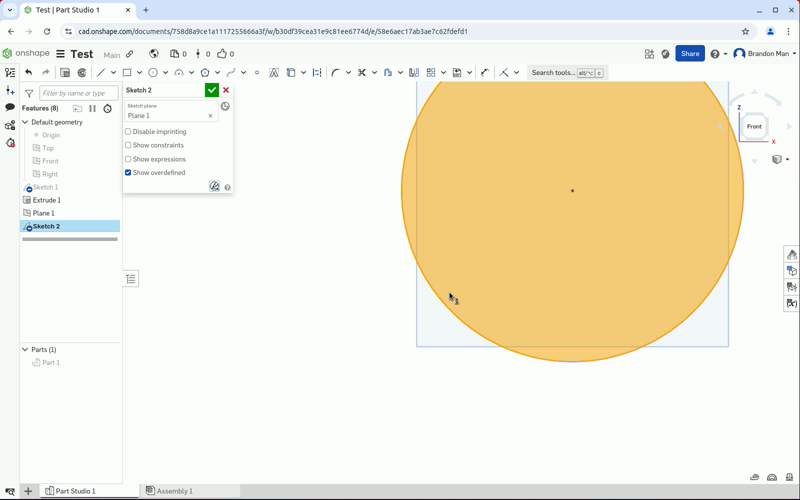
scroll(-6)
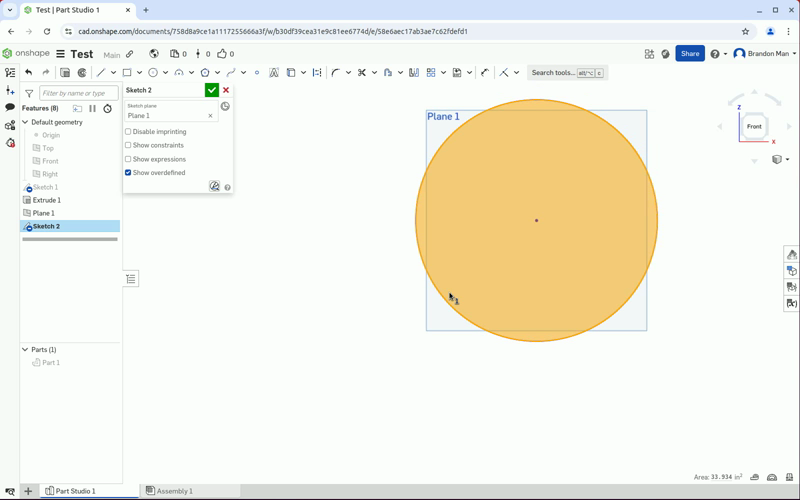
scroll(-6)
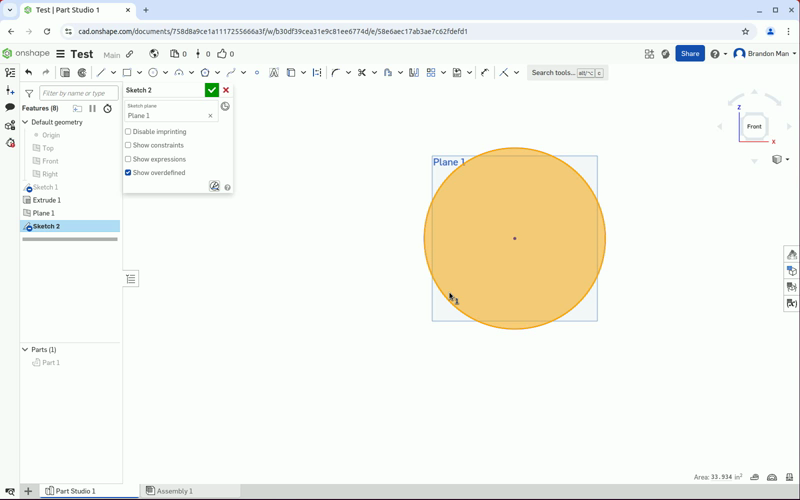
scroll(-6)
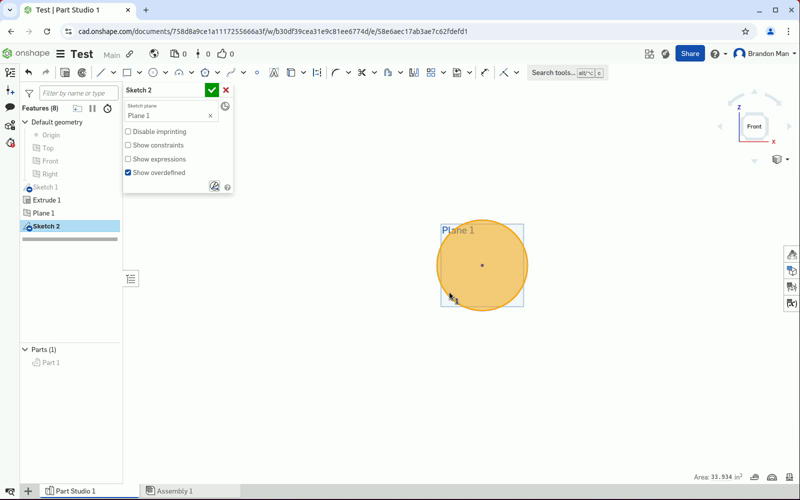
scroll(-6)
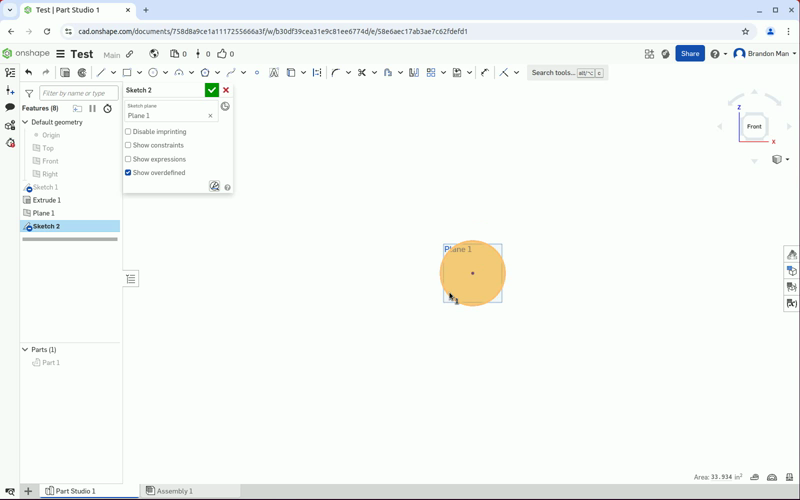
scroll(-6)
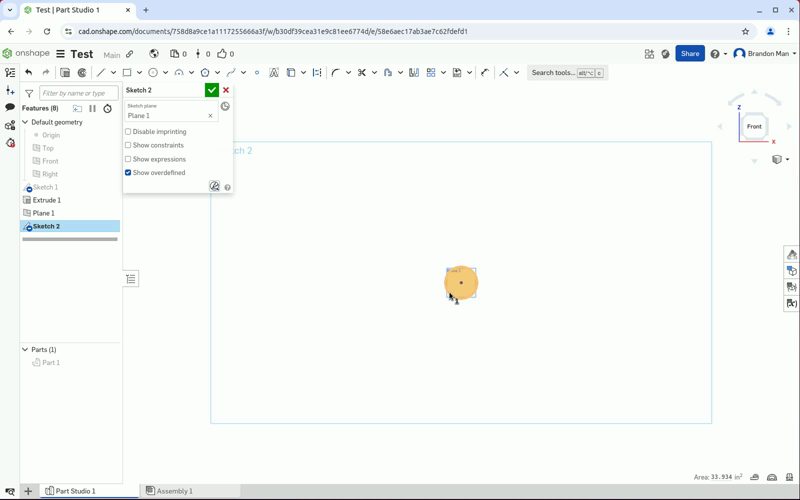
mouse_move(73, 352)
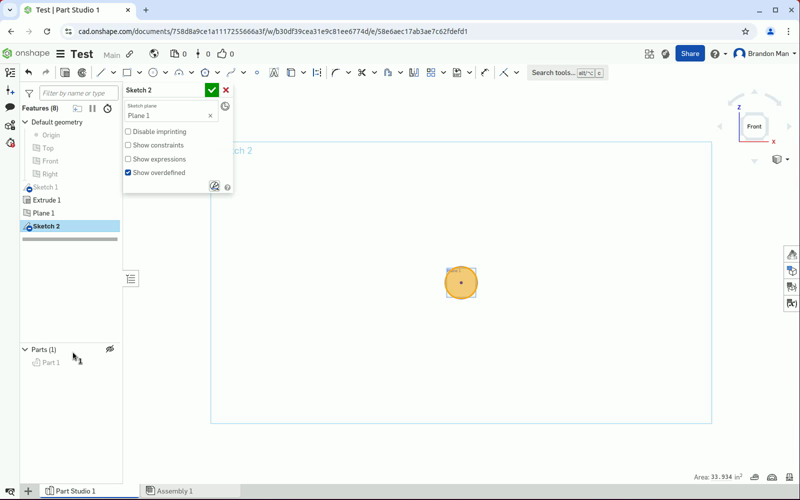
key(shift+y)
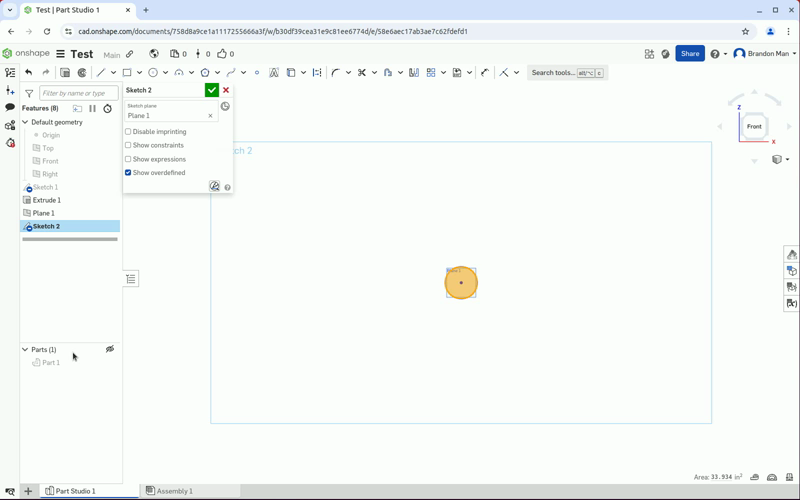
key(shift+e)
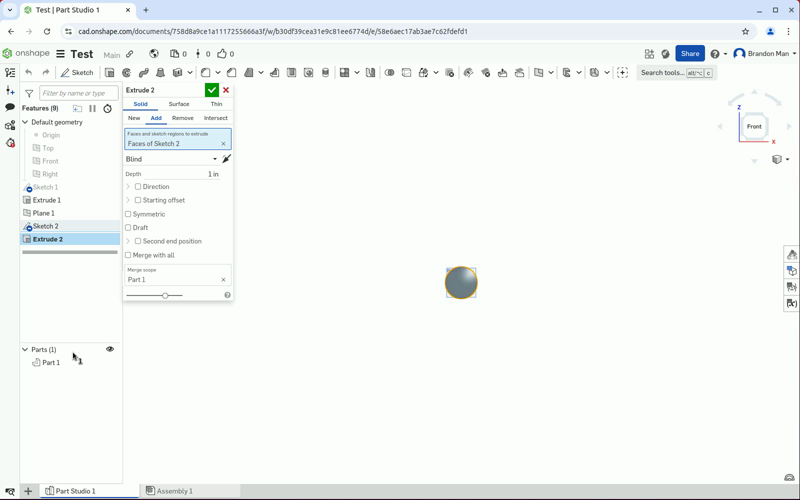
mouse_move(143, 106)
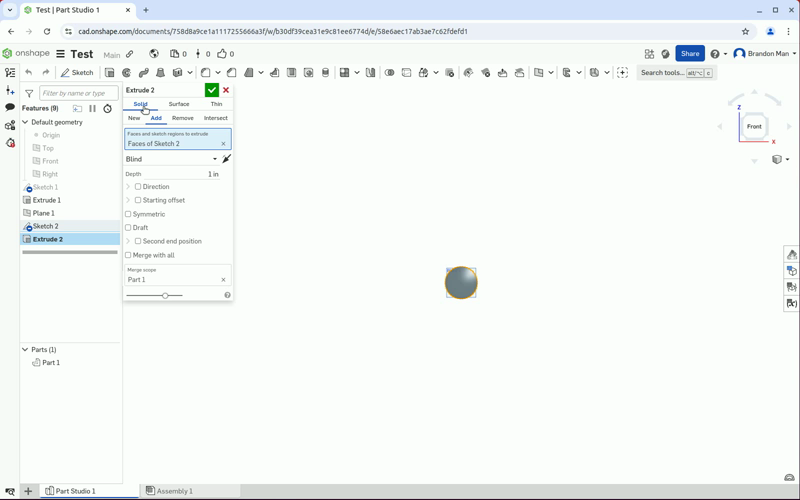
click(143, 106)
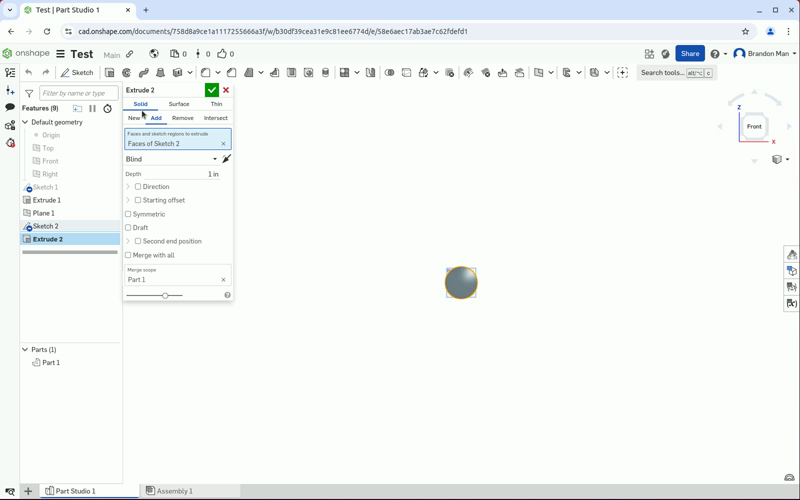
mouse_move(137, 120)
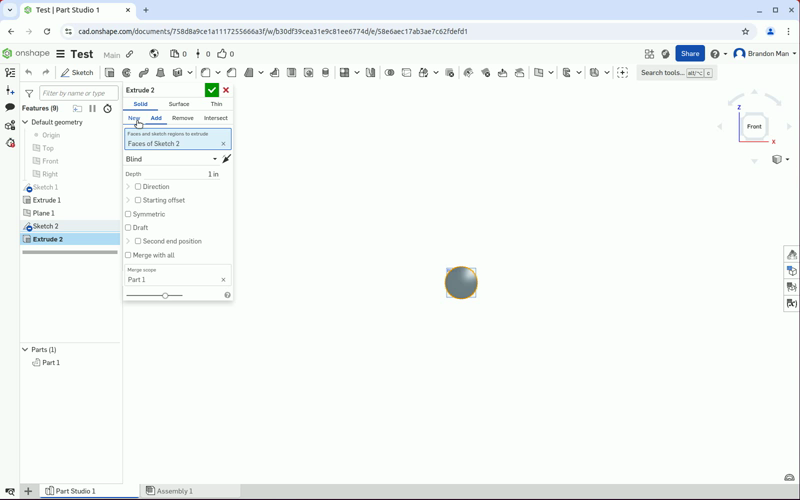
click(137, 120)
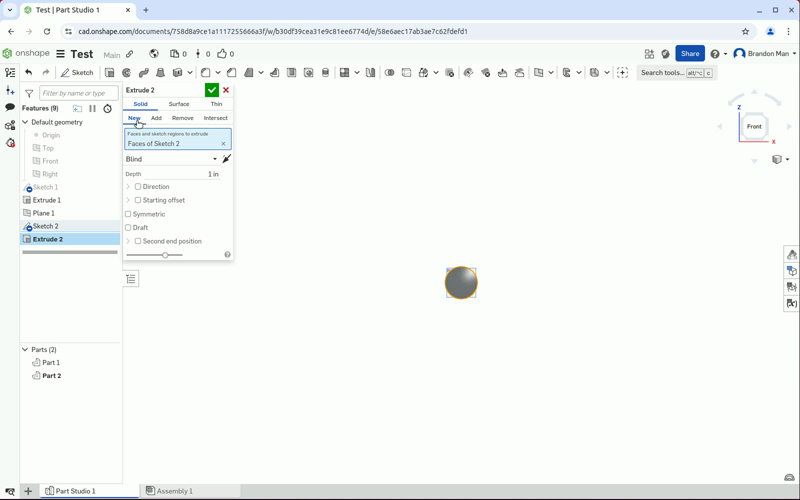
key(tab, 4)
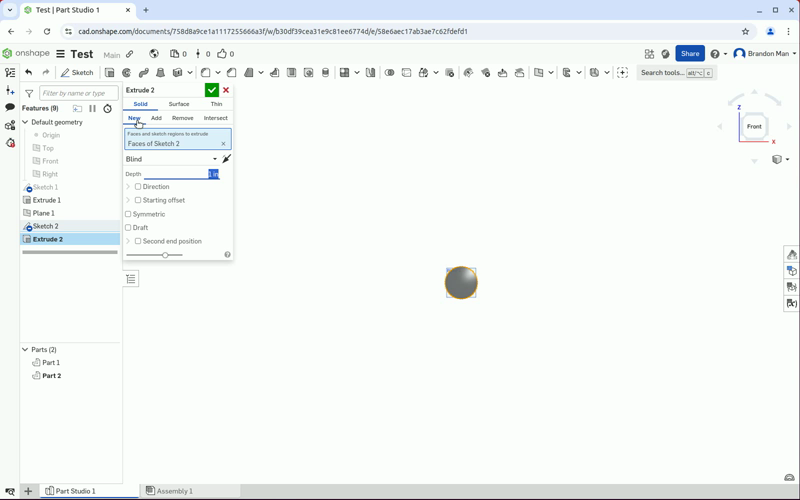
text(7.703)
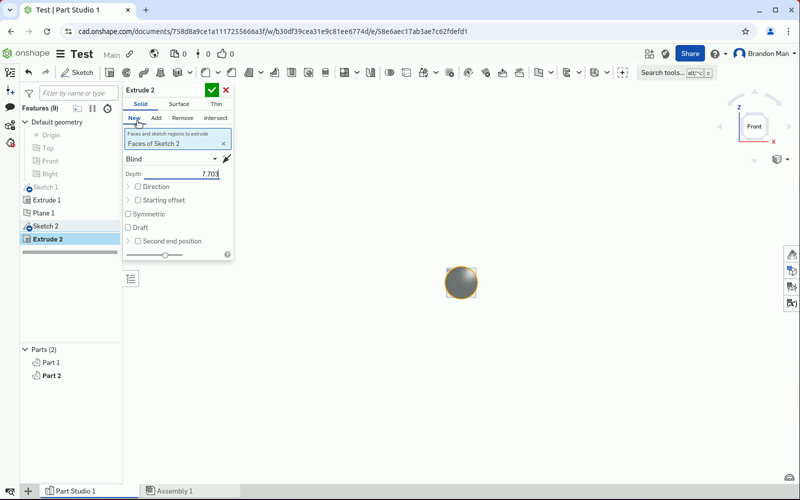
key(enter)
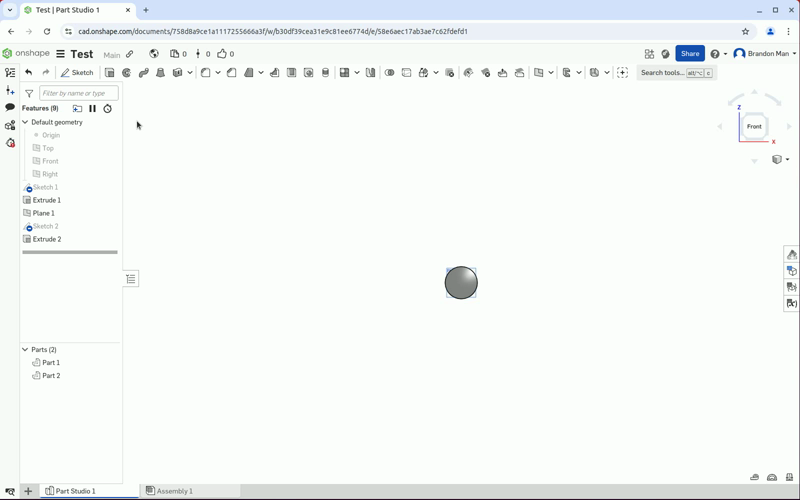
key(shift+h)
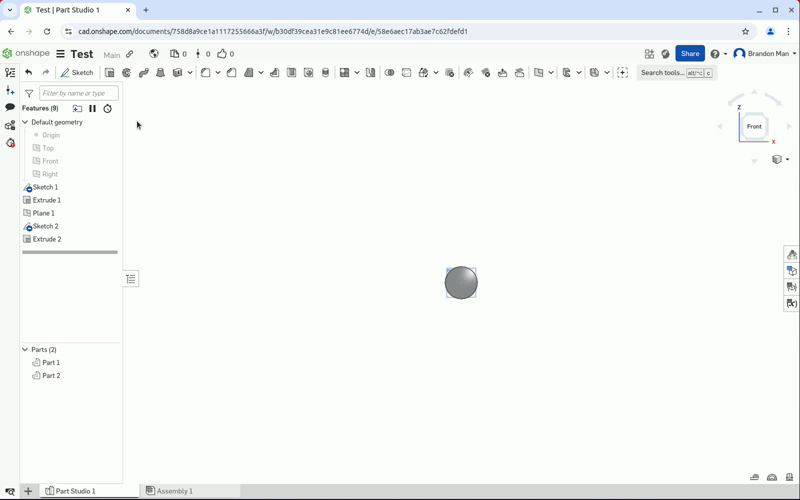
key(shift+h)
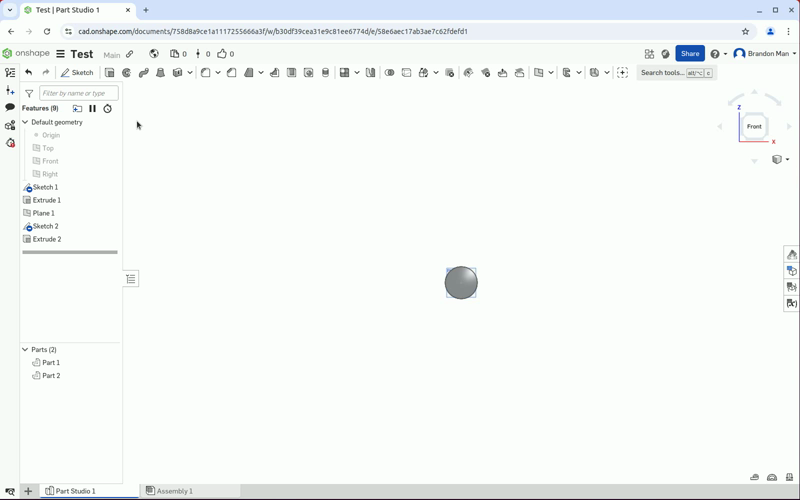
key(shift+7)
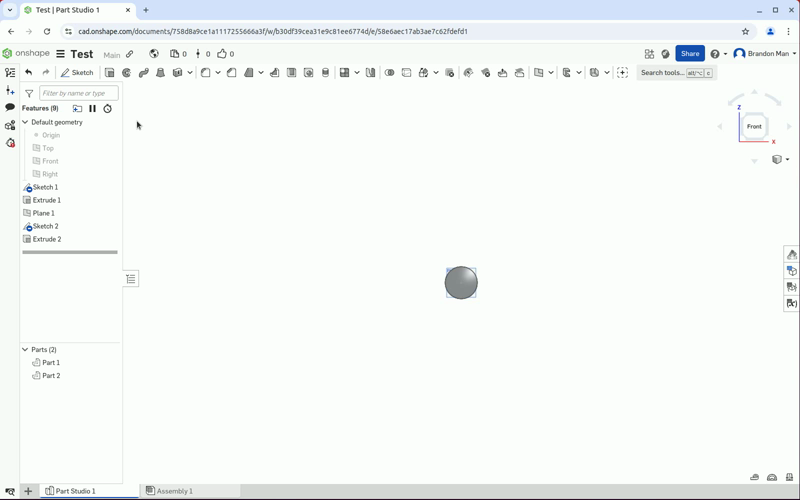
key(left, 2)
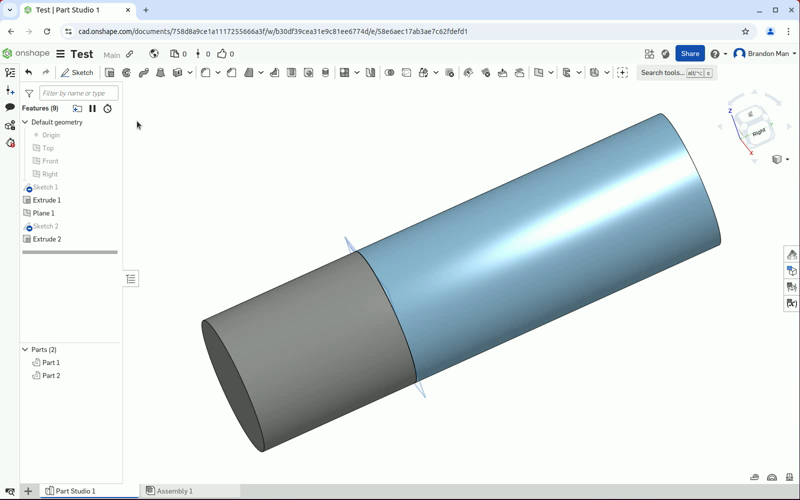
key(down, 2)
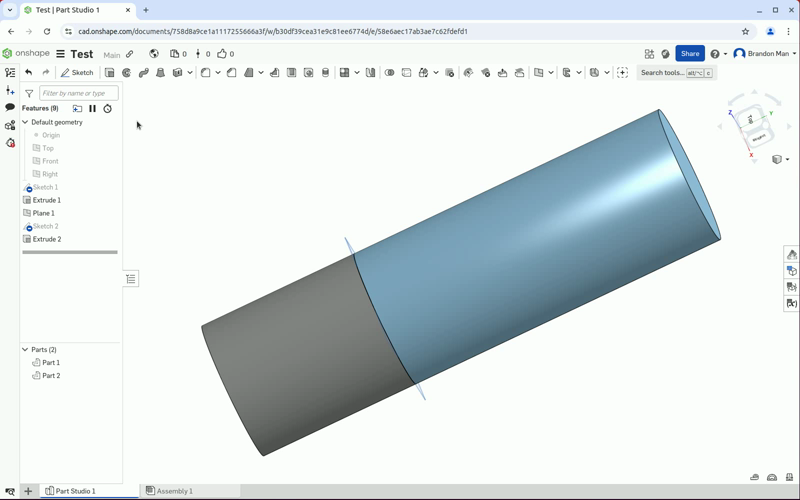
key(up, 2)
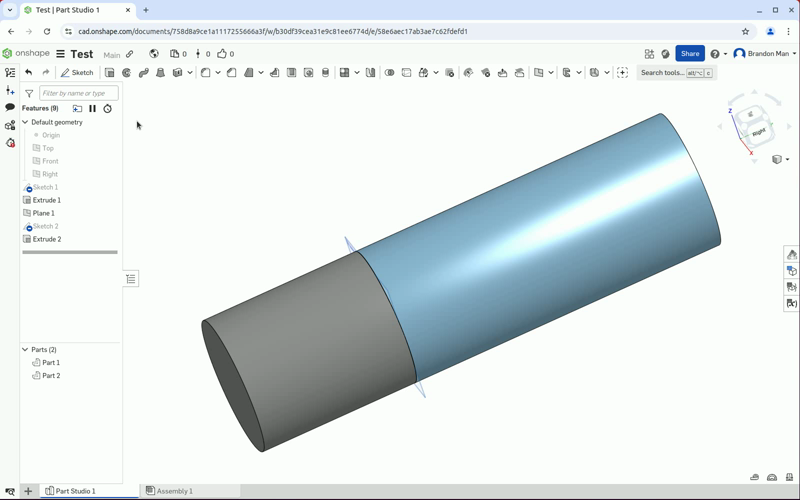
key(right, 2)
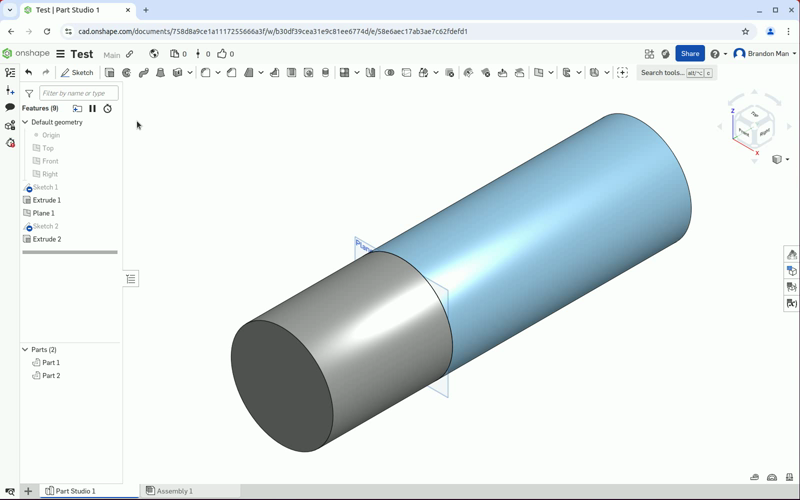
mouse_move(73, 189)
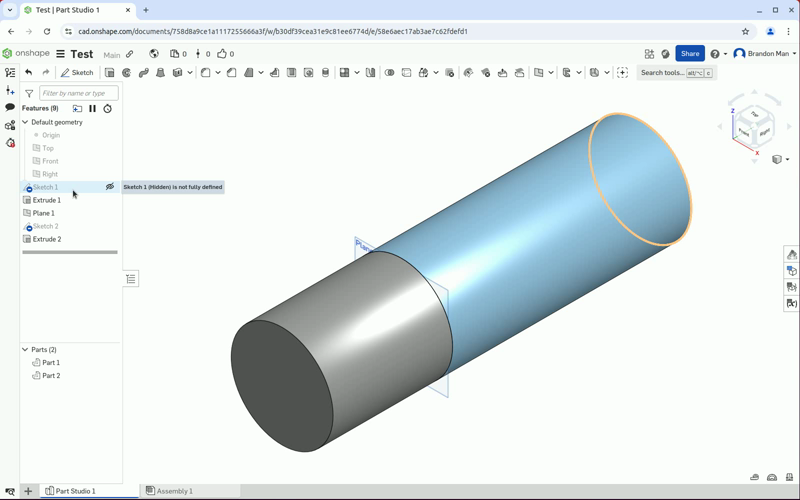
click(73, 189)